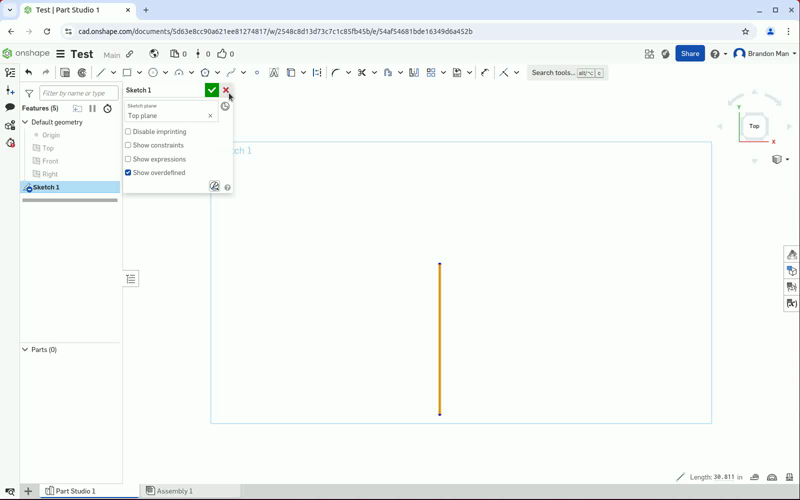
key(shift+h)
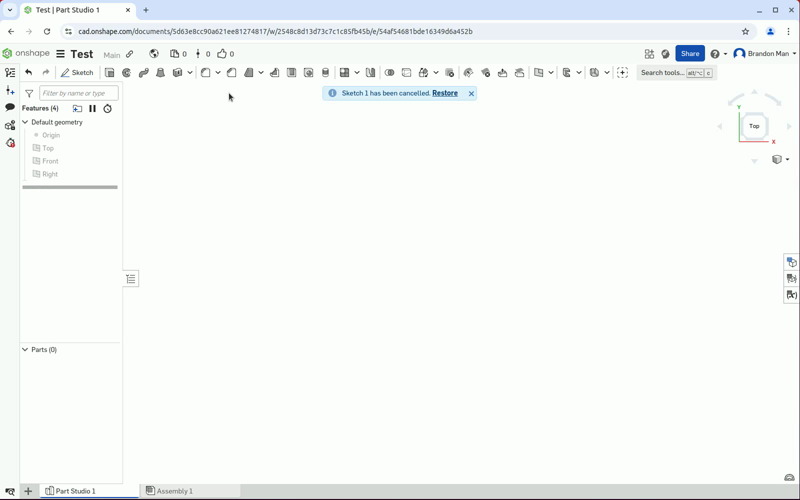
mouse_move(73, 352)
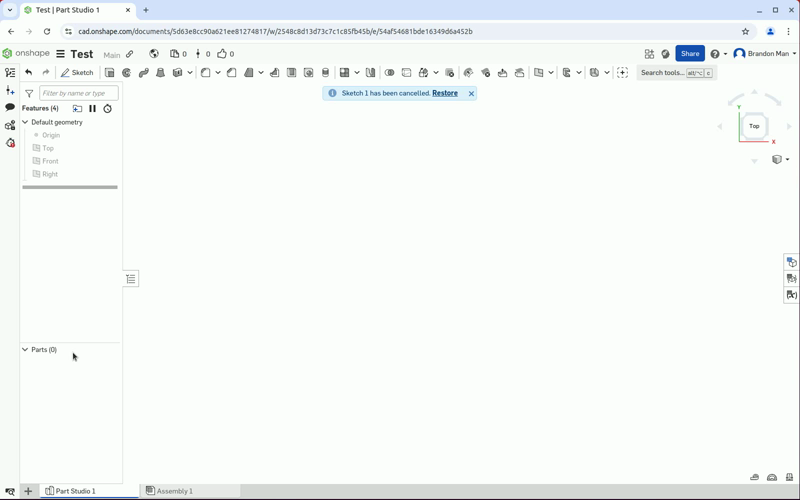
key(y)
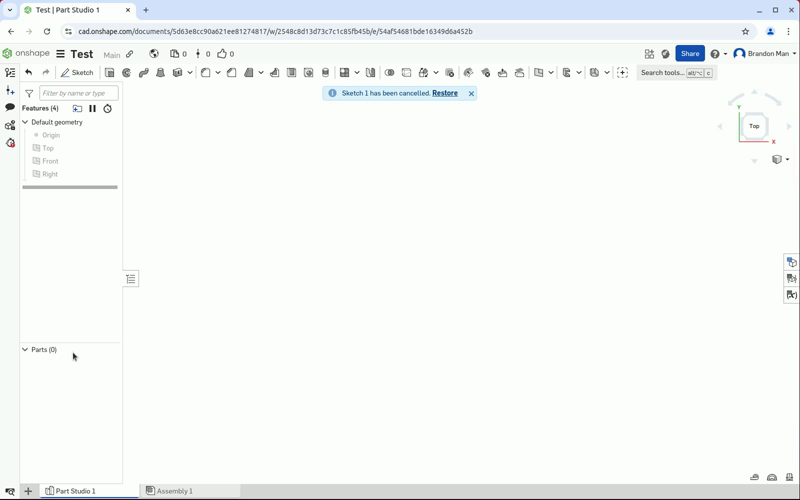
key(shift+p)
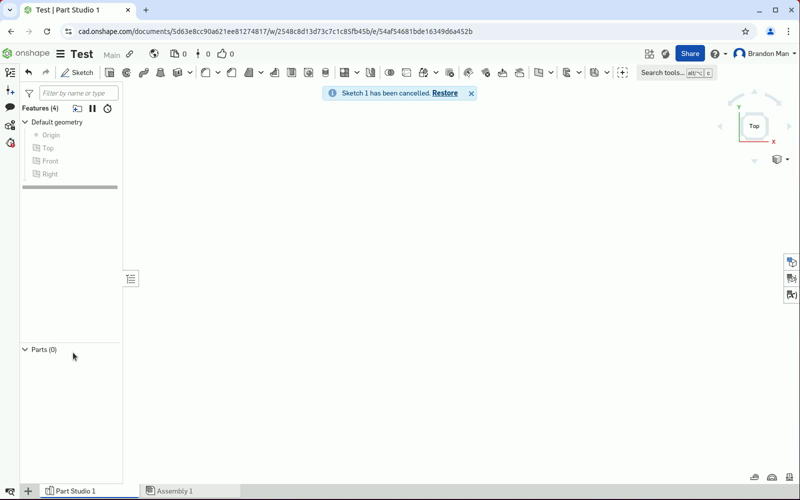
key(space)
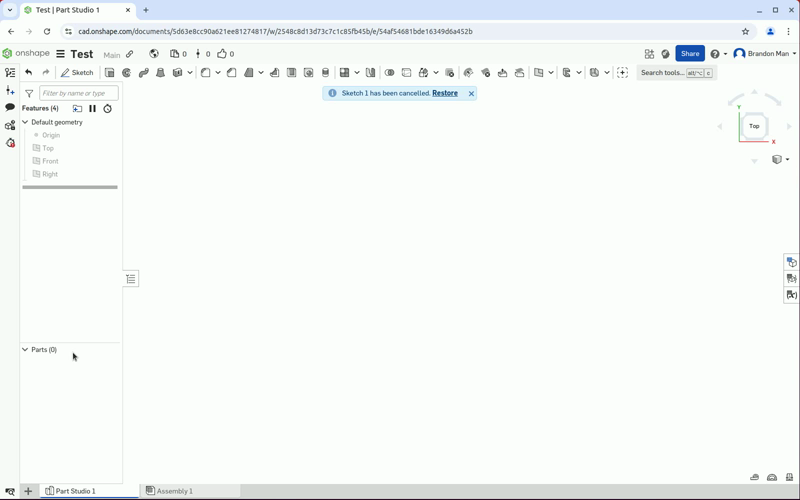
key_down(shift)
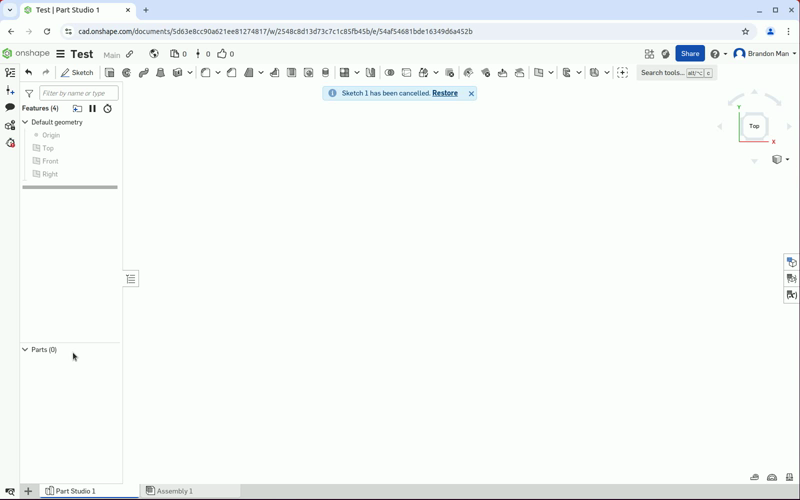
key(up)
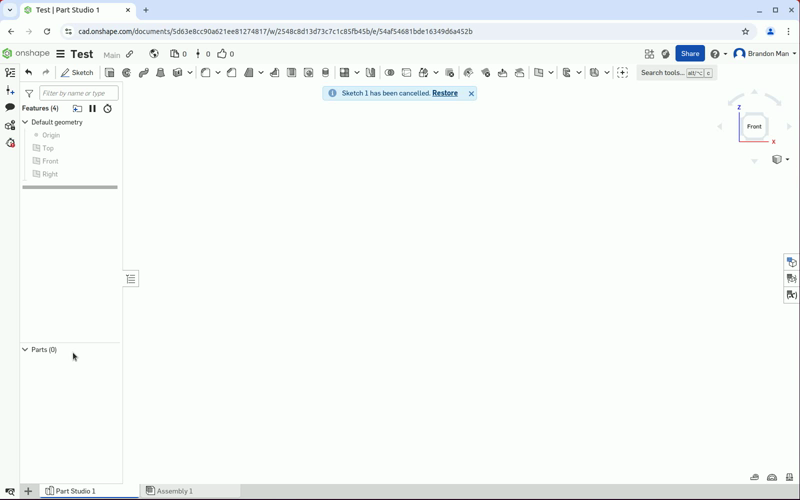
key_up(shift)
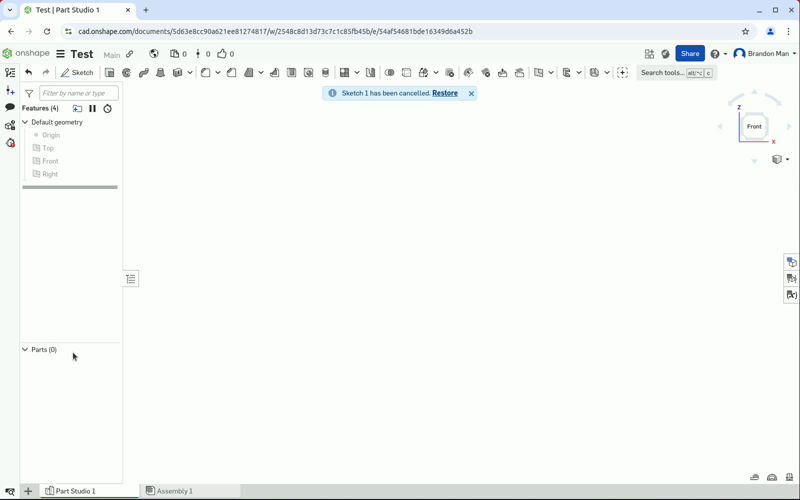
mouse_move(73, 352)
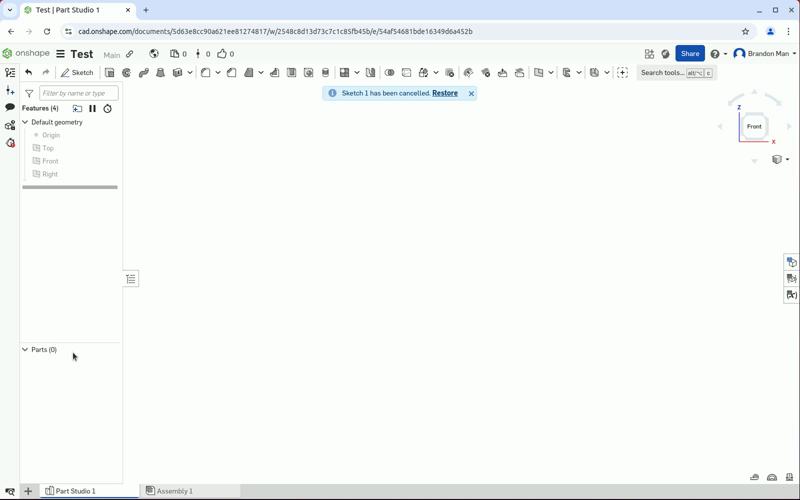
key(shift+y)
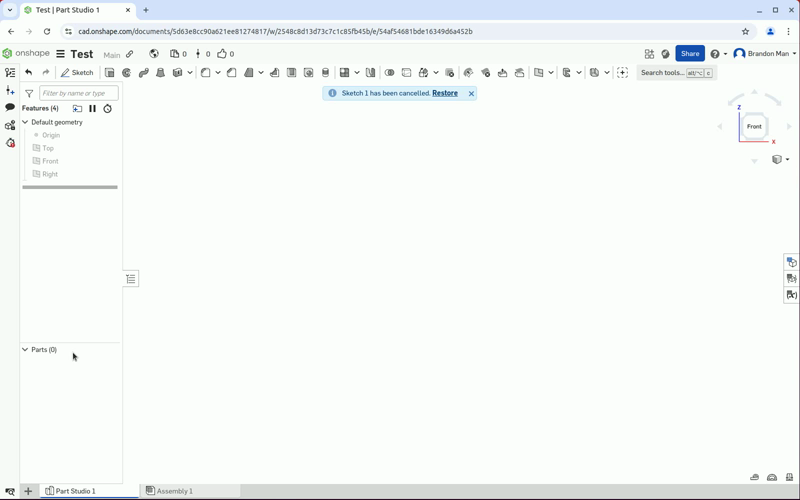
key(shift+s)
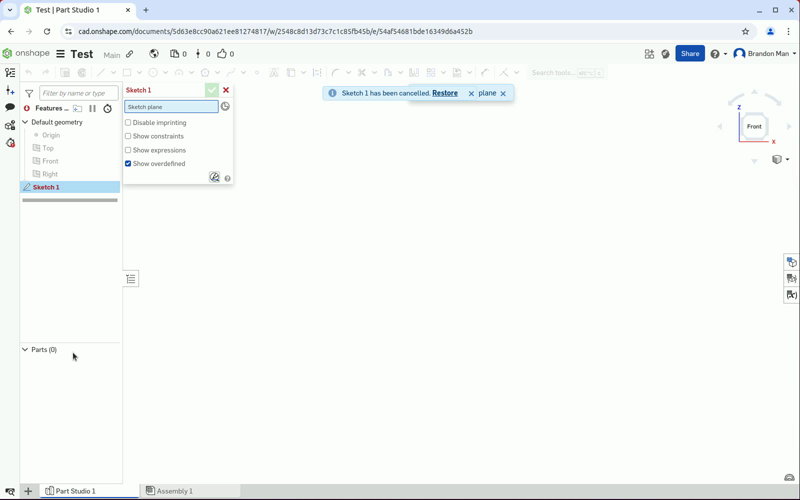
mouse_move(73, 163)
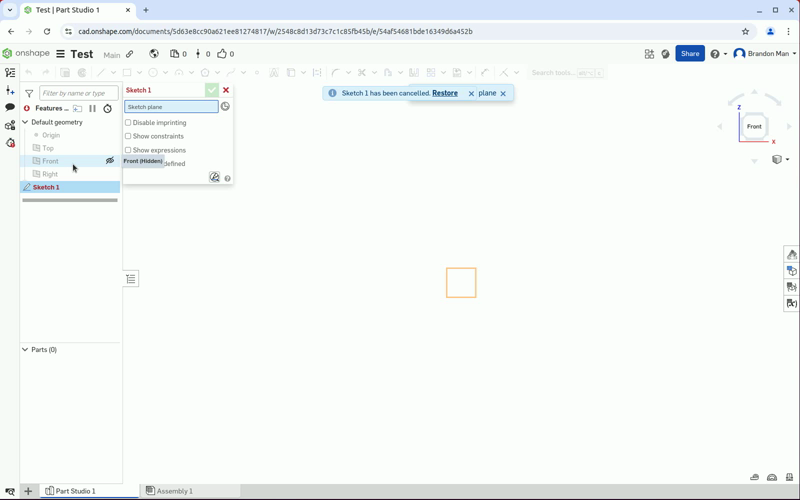
click(73, 163)
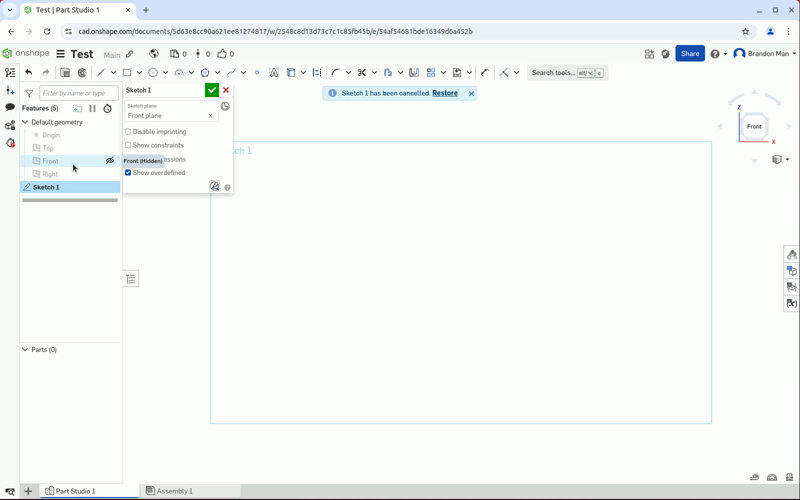
mouse_move(73, 352)
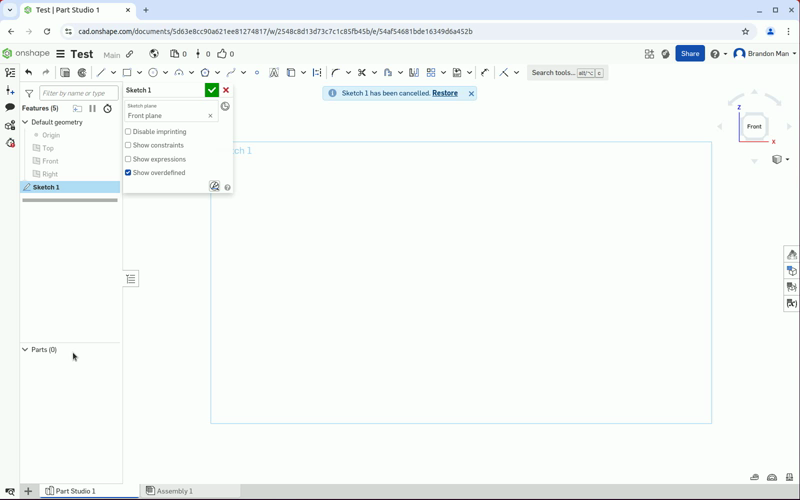
key(y)
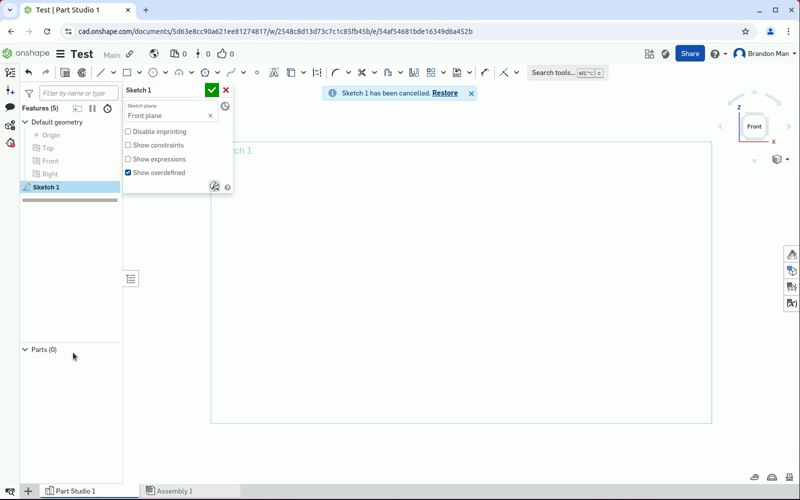
key(c)
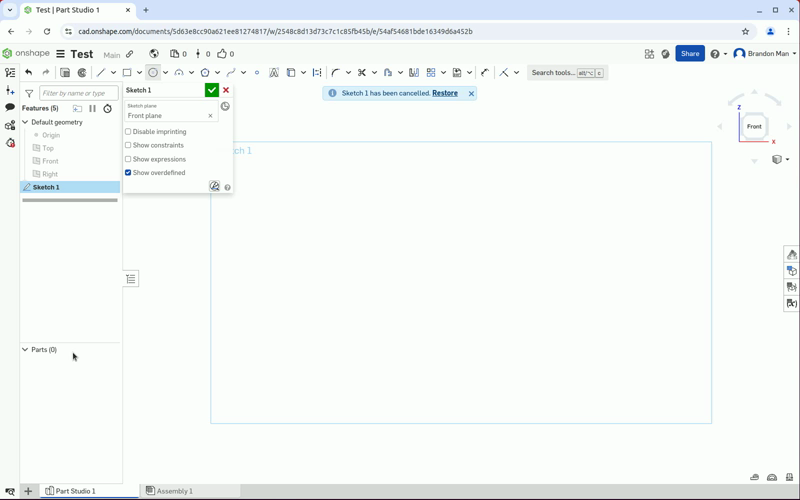
key_down(shift)
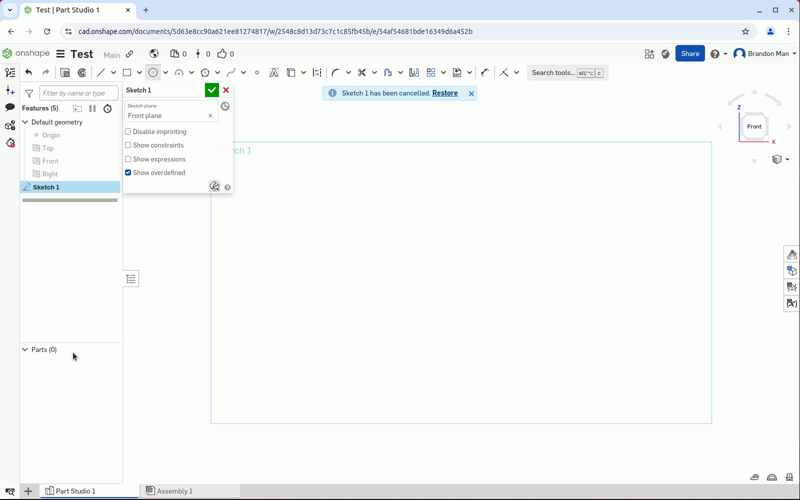
mouse_move(446, 272)
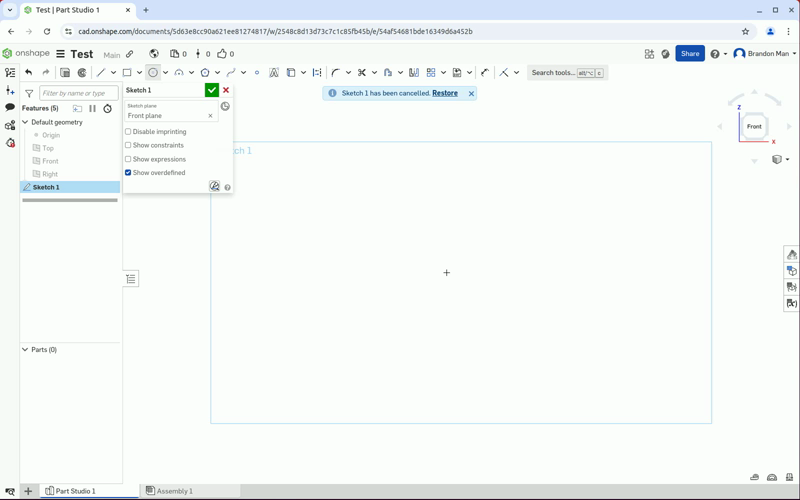
click(446, 272)
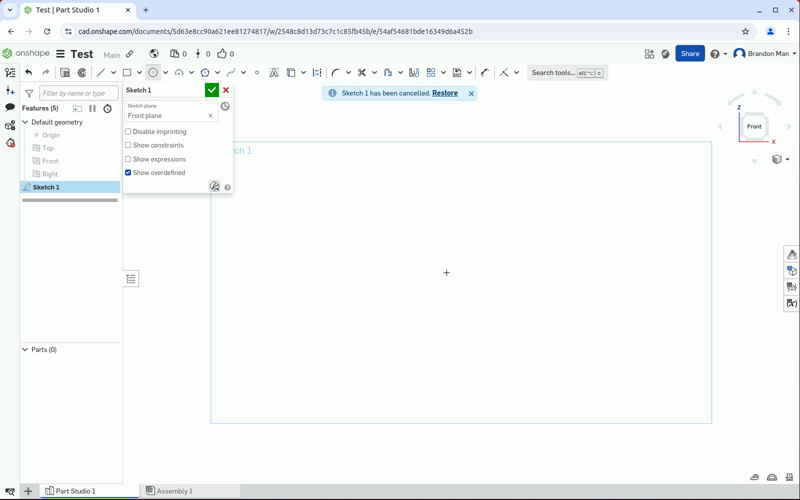
key_up(shift)
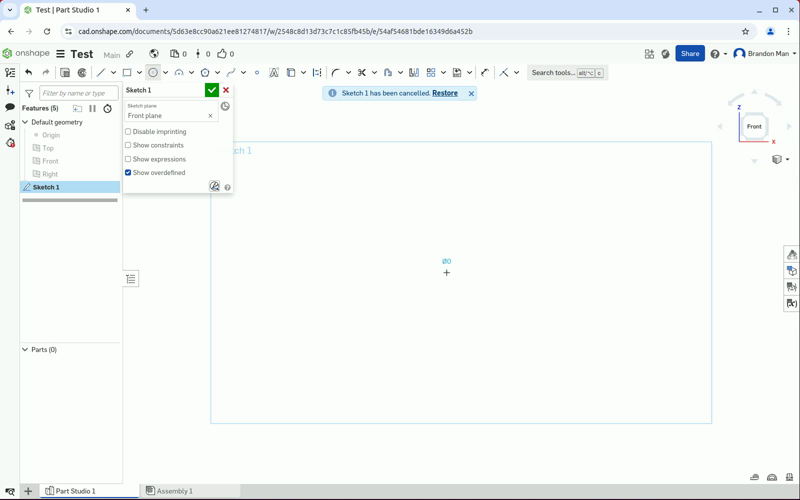
mouse_move(457, 272)
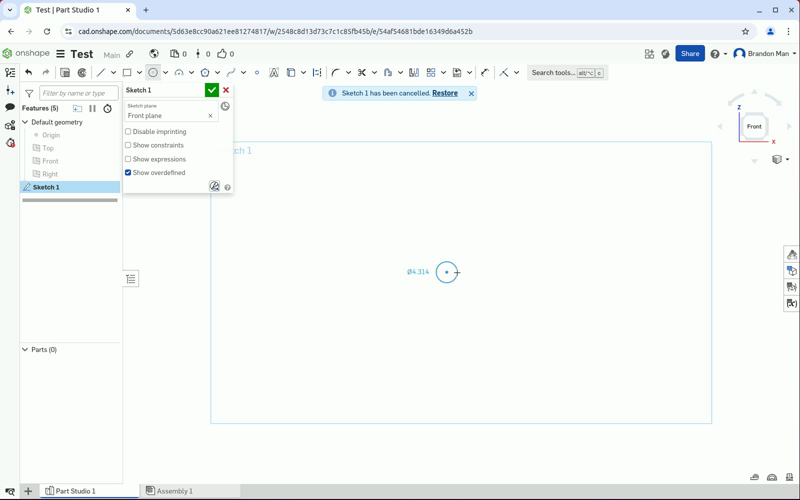
click(457, 272)
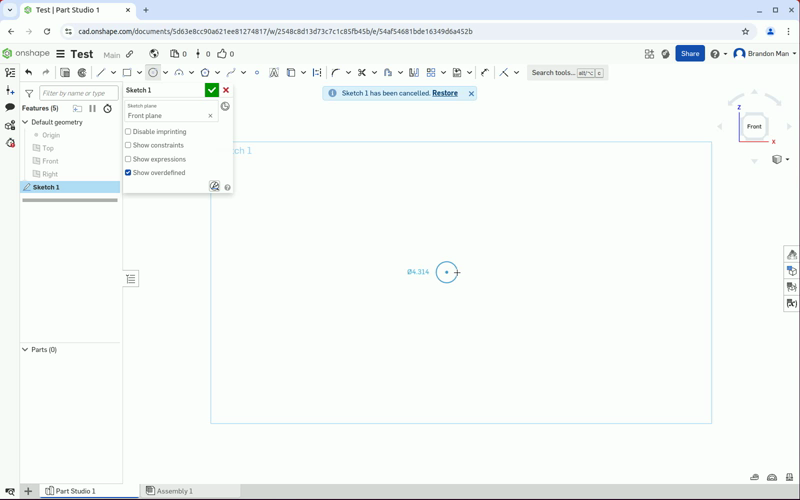
key(esc)
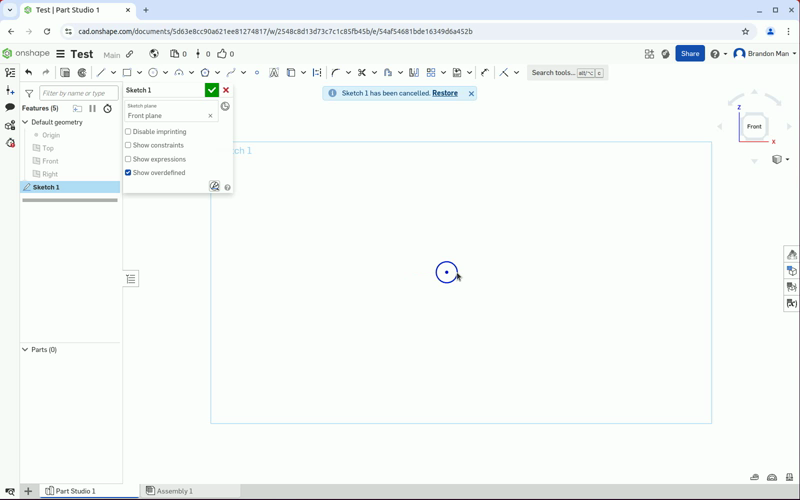
mouse_move(446, 267)
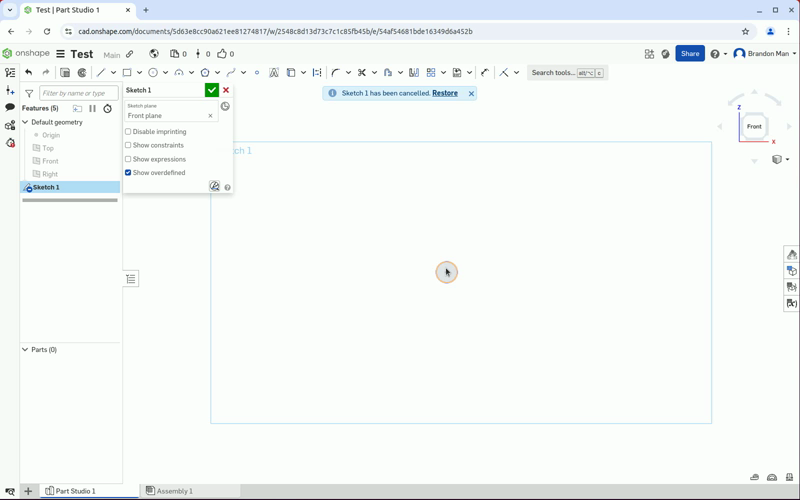
scroll(6)
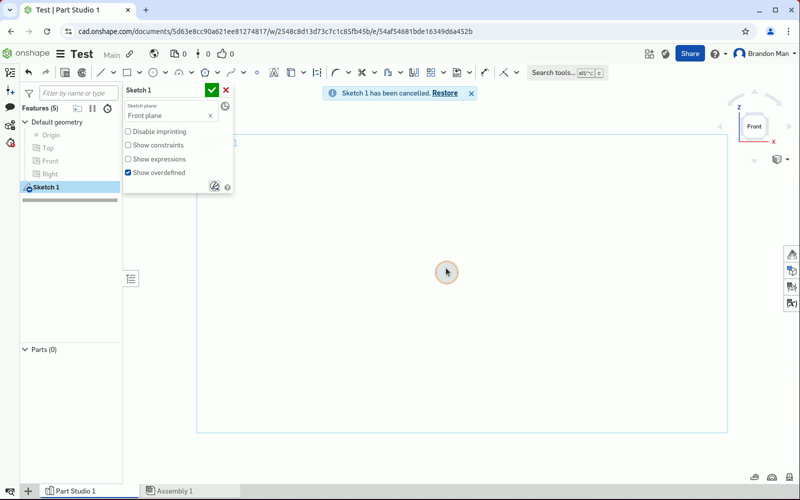
scroll(6)
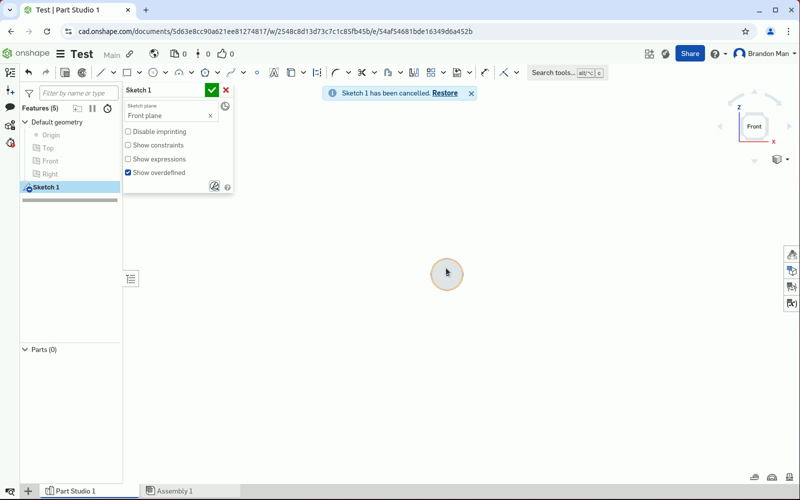
scroll(6)
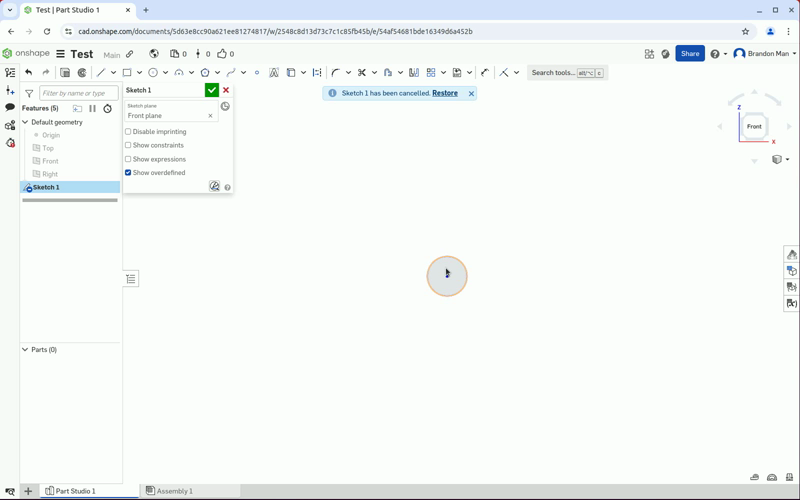
scroll(6)
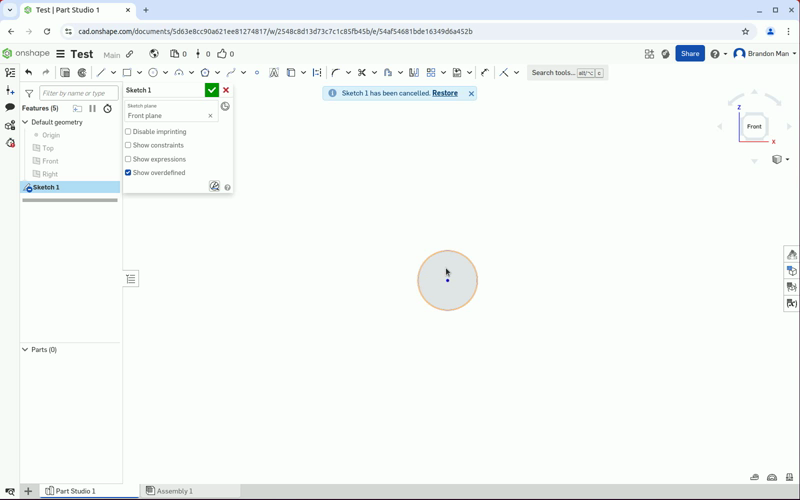
scroll(6)
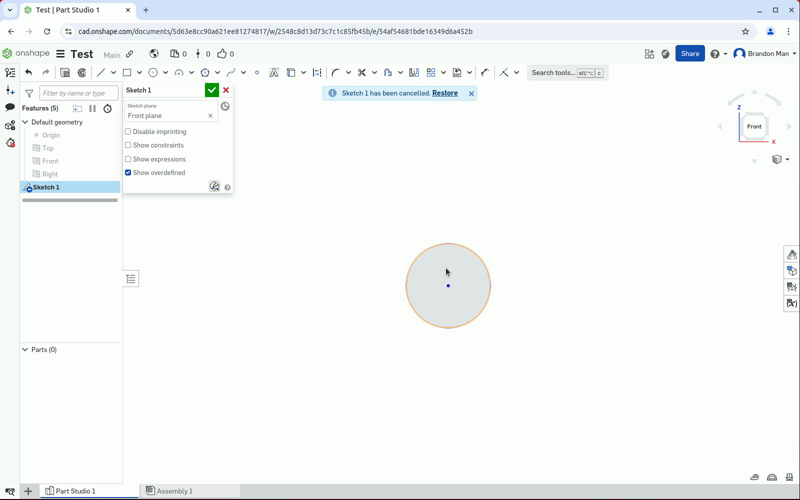
scroll(6)
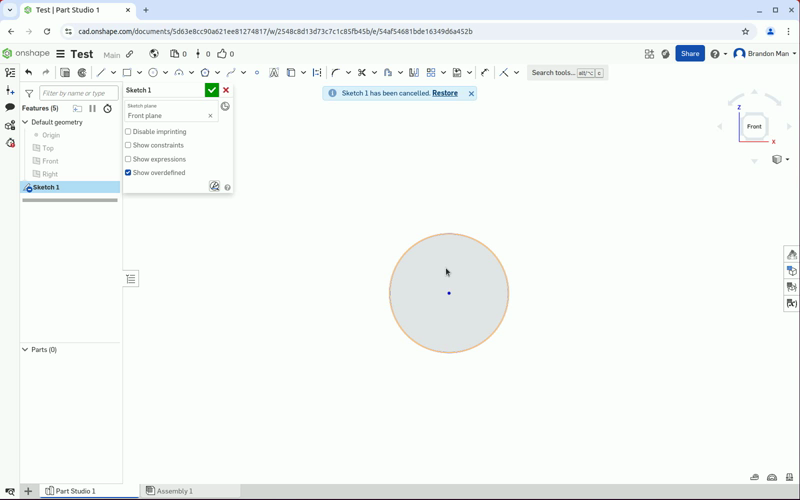
scroll(6)
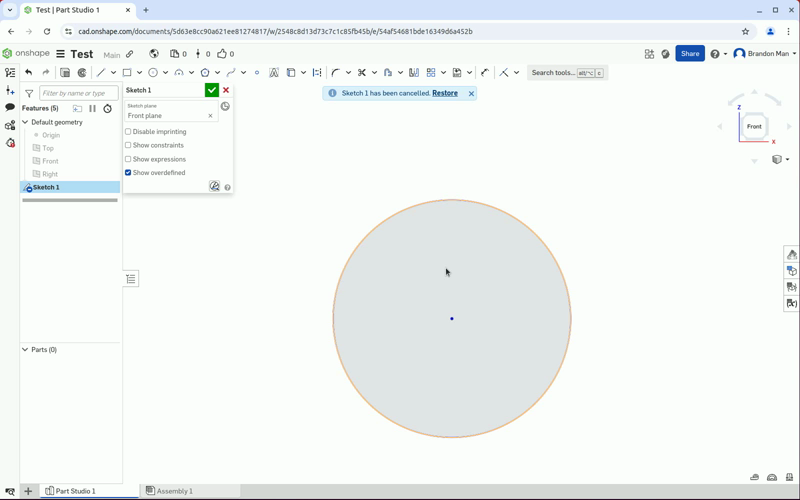
click(446, 267)
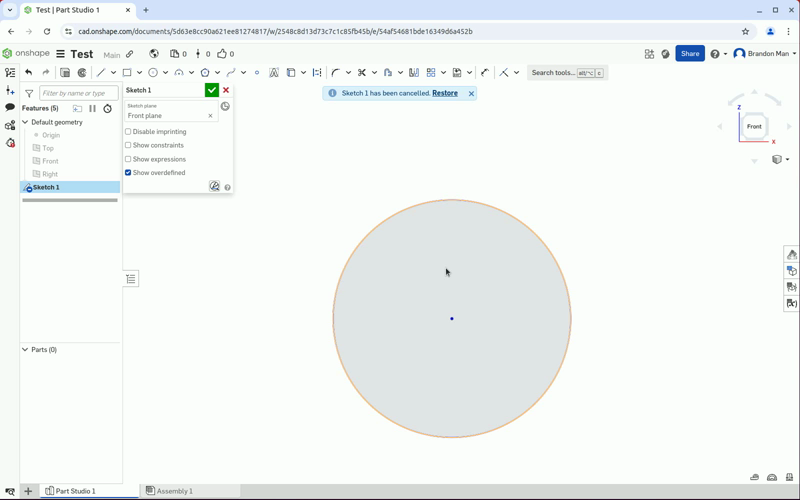
scroll(-6)
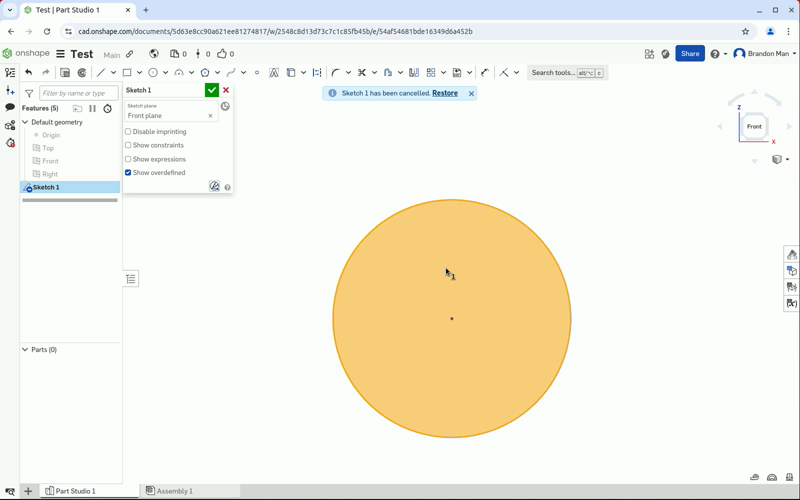
scroll(-6)
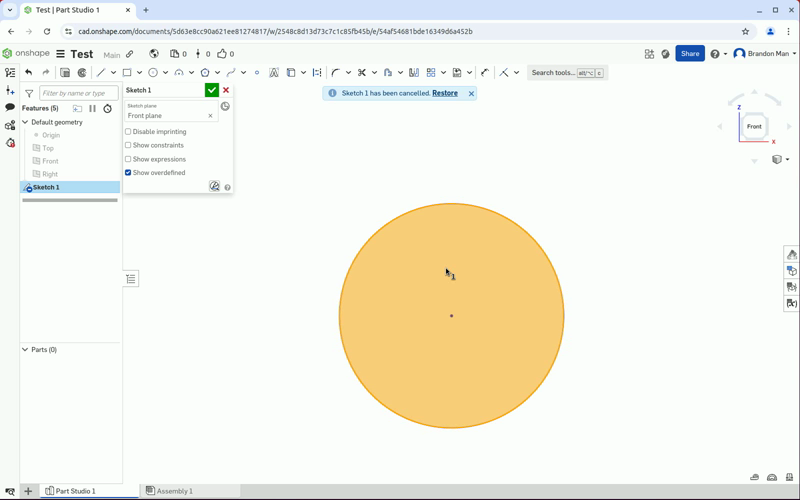
scroll(-6)
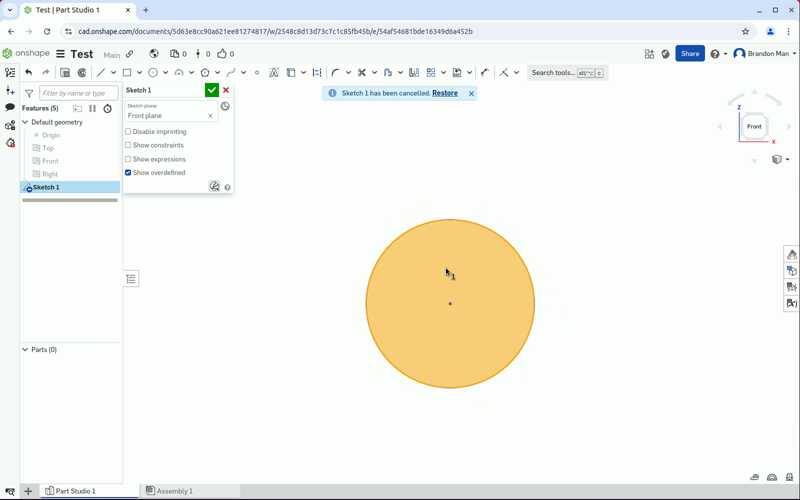
scroll(-6)
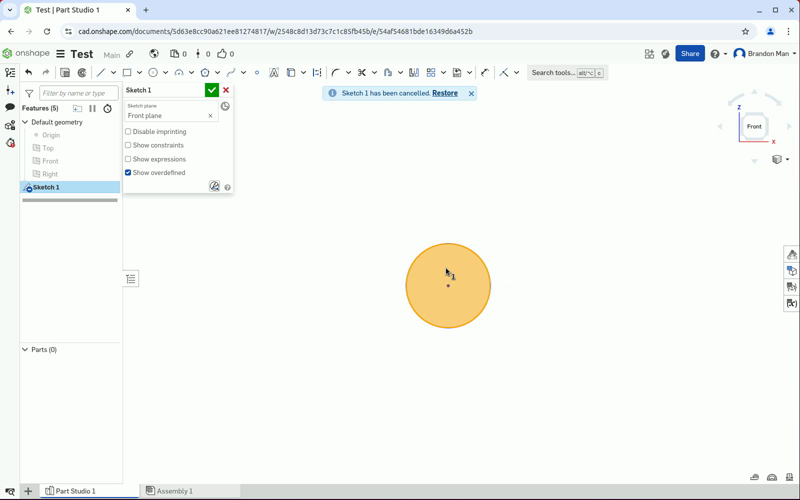
scroll(-6)
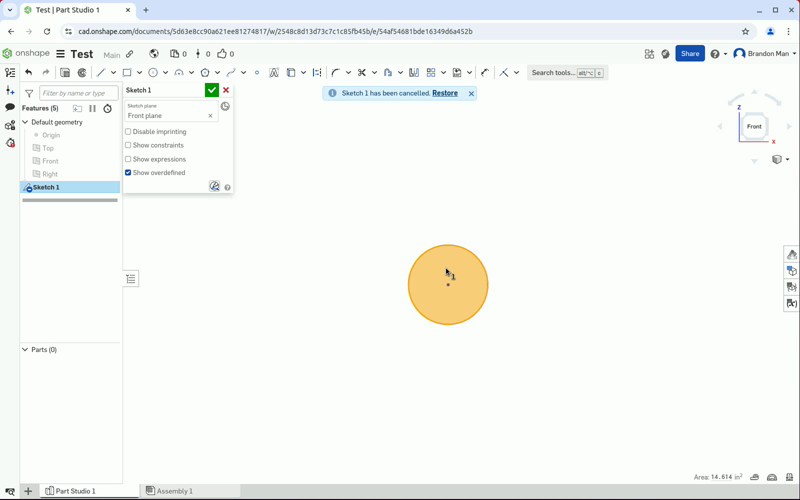
scroll(-6)
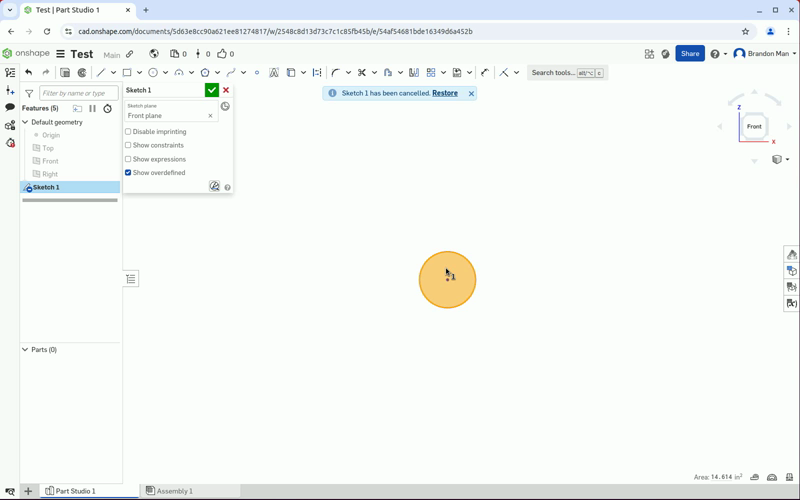
scroll(-6)
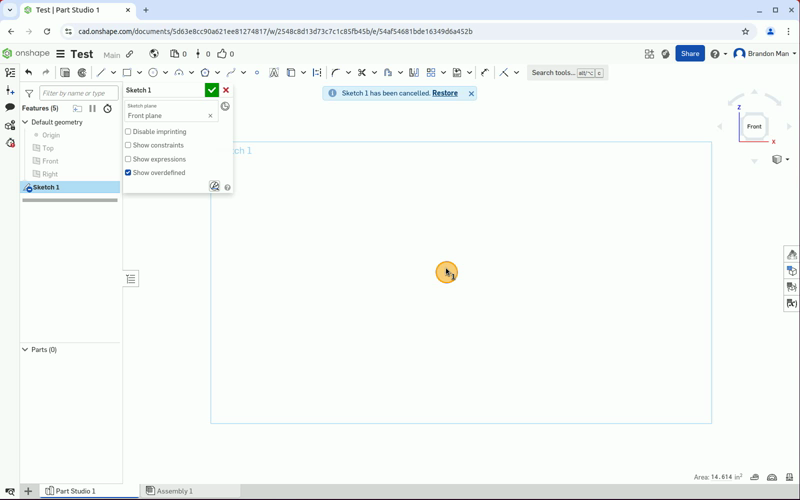
mouse_move(73, 352)
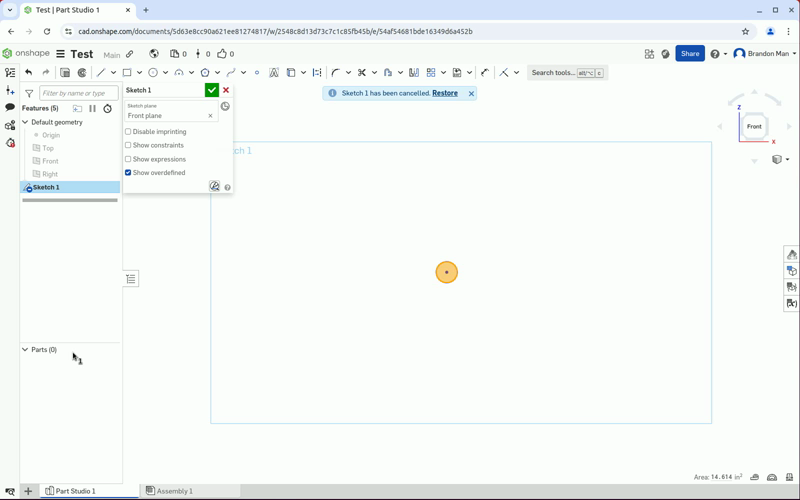
key(shift+y)
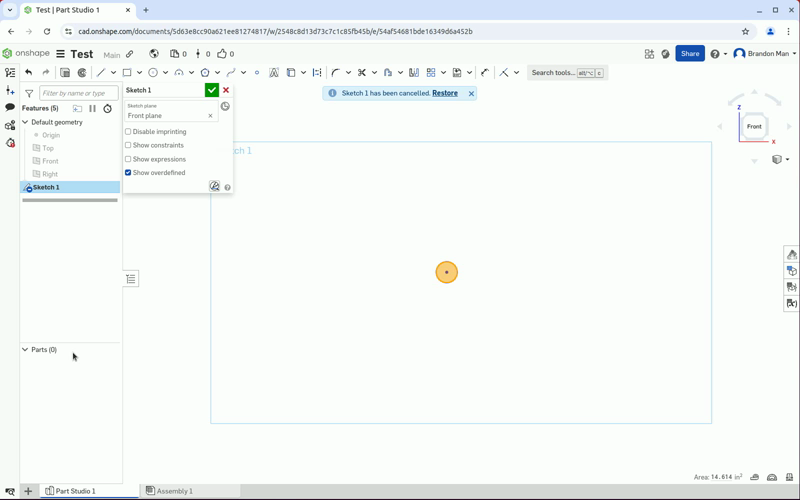
key(shift+e)
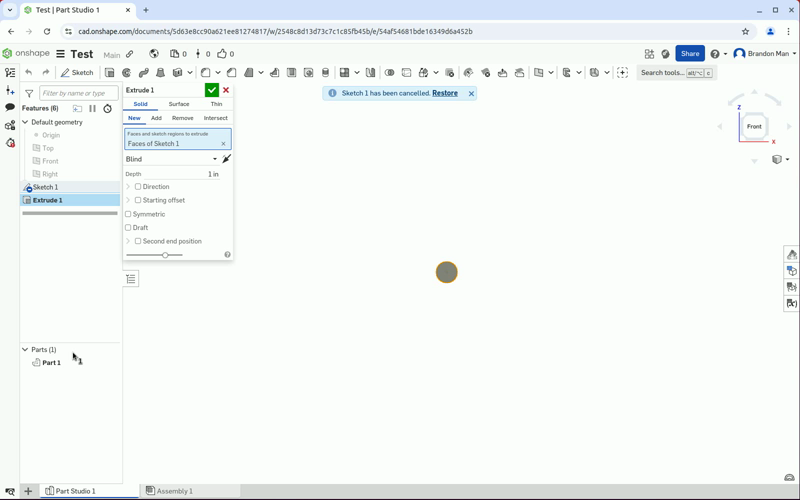
mouse_move(143, 106)
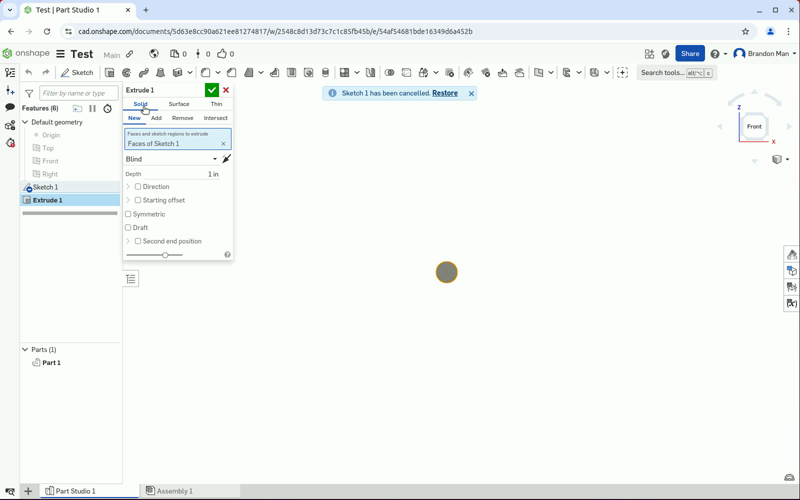
click(143, 106)
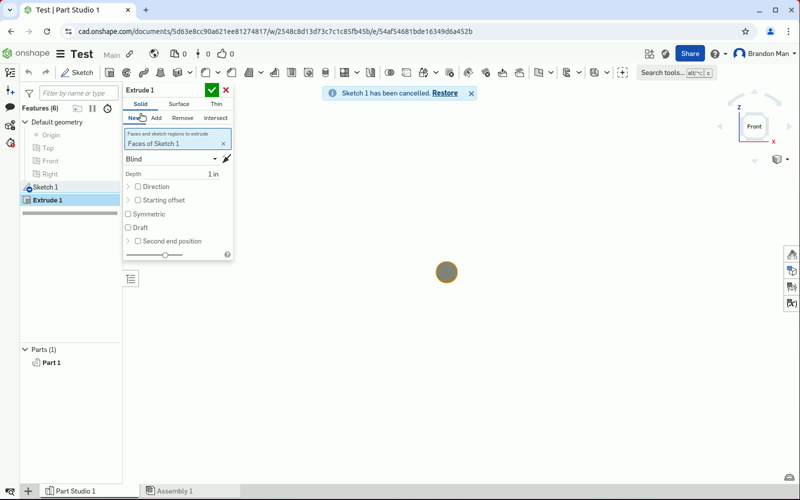
mouse_move(137, 120)
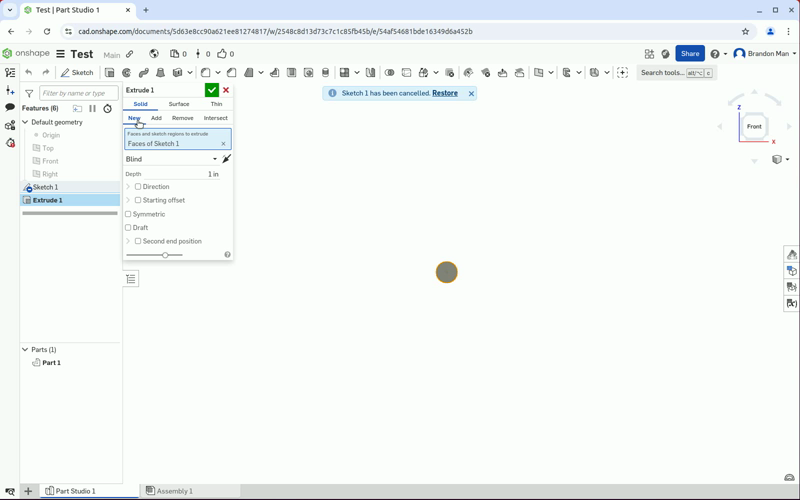
click(137, 120)
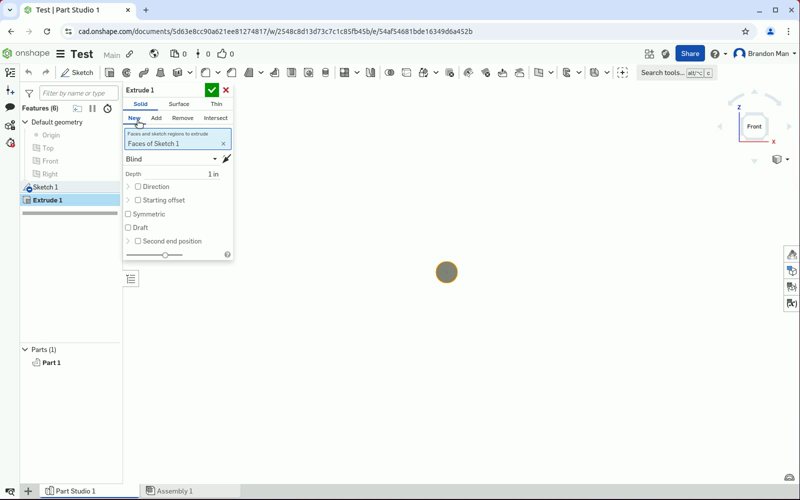
key(tab, 4)
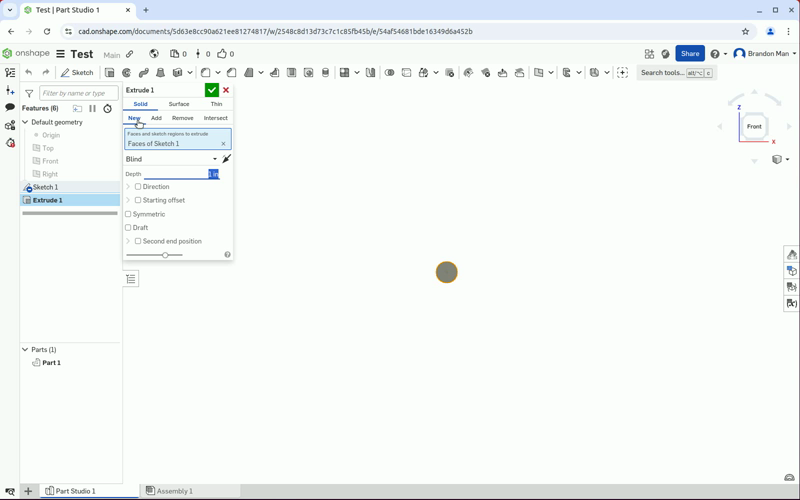
text(-23.108)
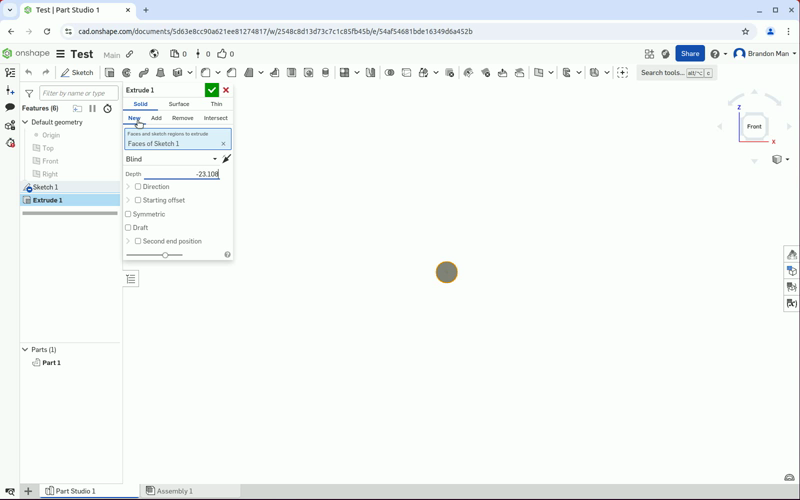
key(enter)
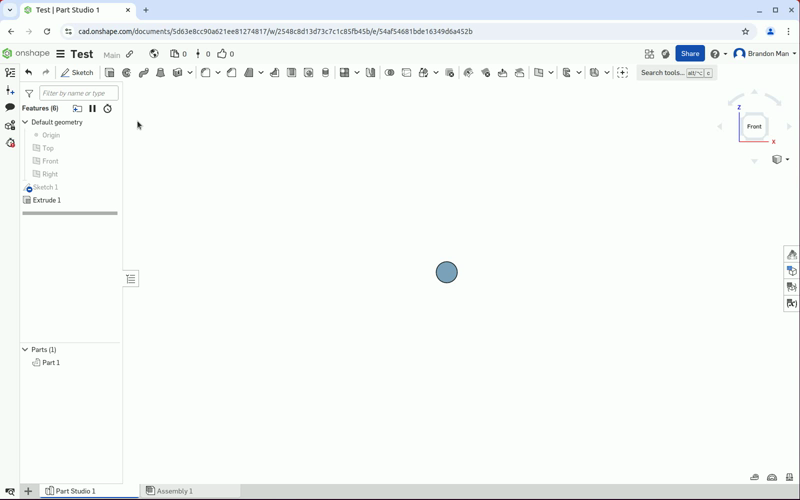
key(shift+h)
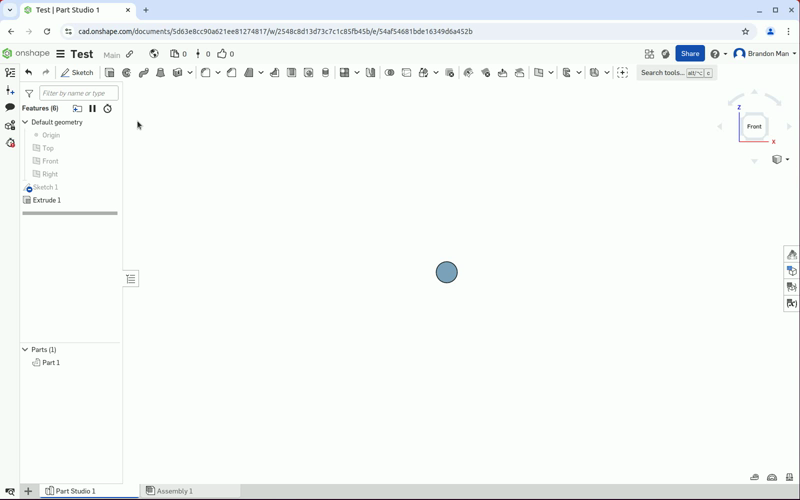
key(shift+h)
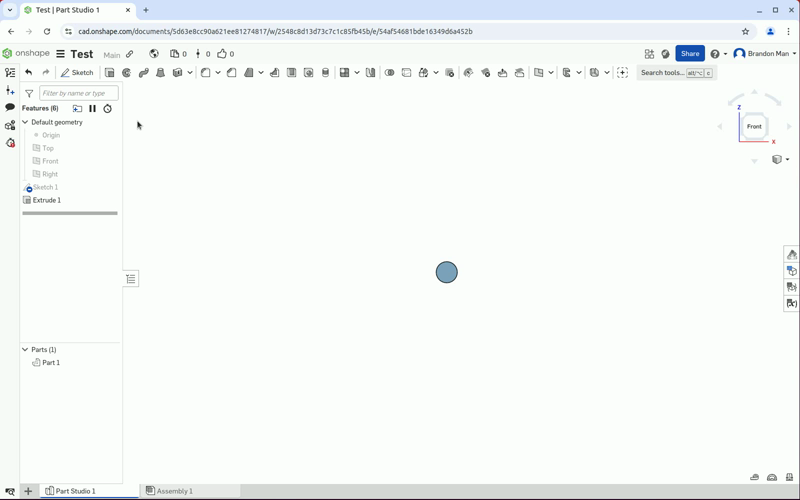
mouse_move(73, 189)
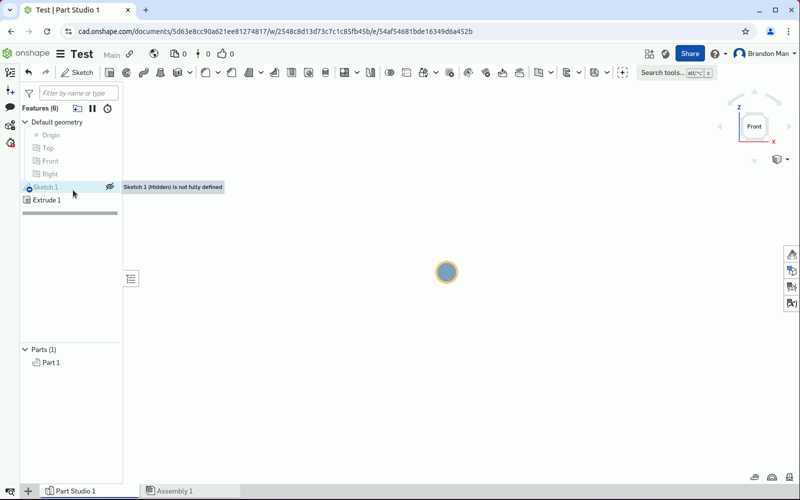
click(73, 189)
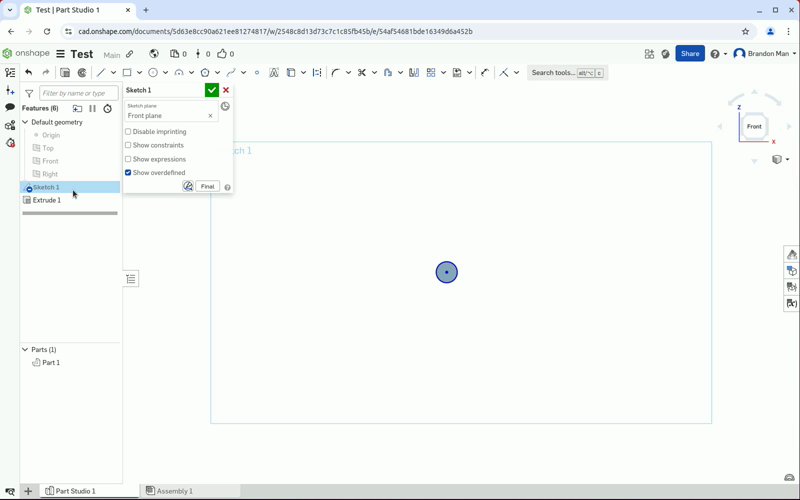
mouse_move(229, 92)
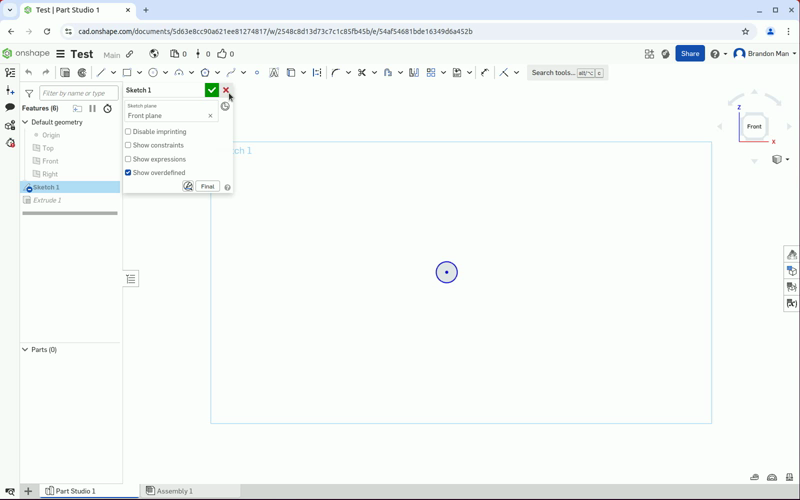
click(229, 92)
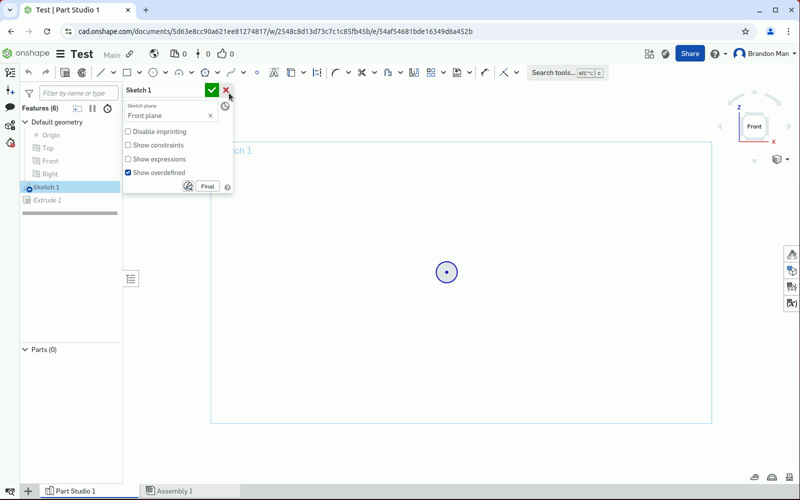
key(shift+s)
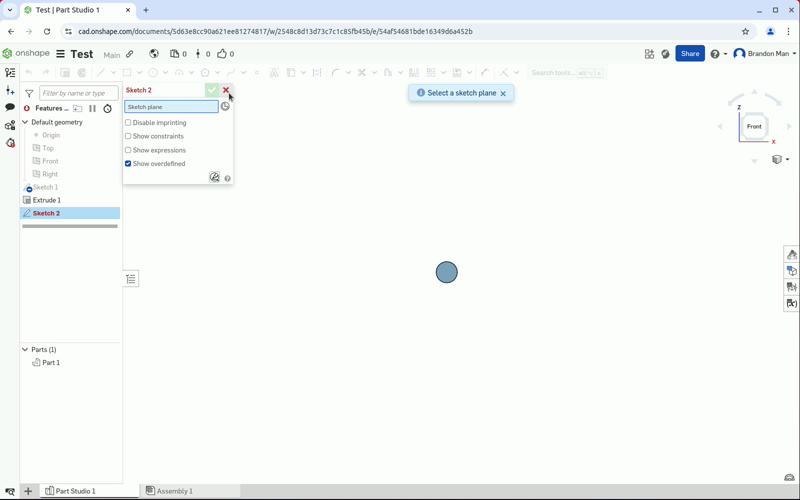
mouse_move(73, 163)
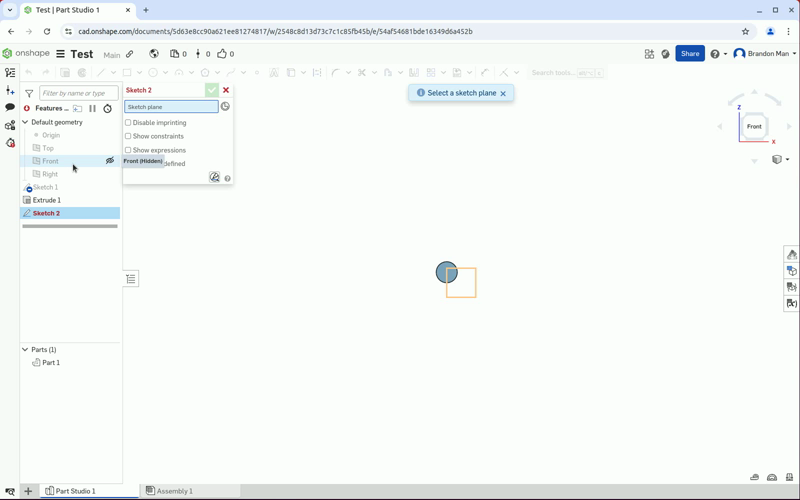
click(73, 163)
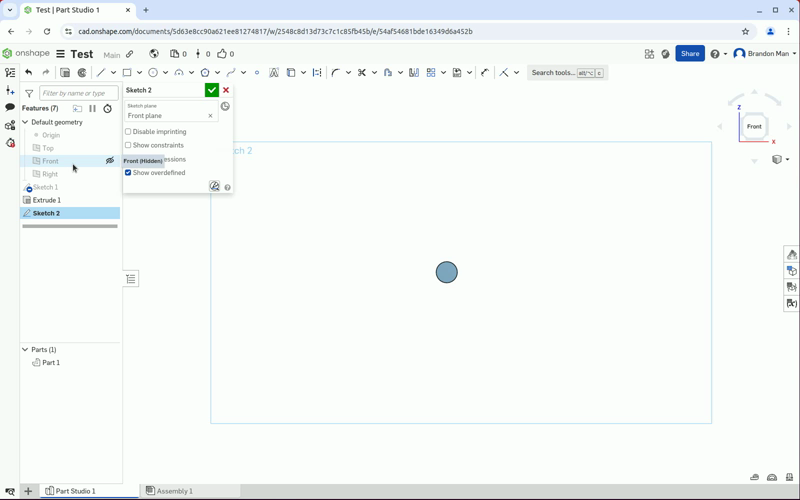
mouse_move(73, 352)
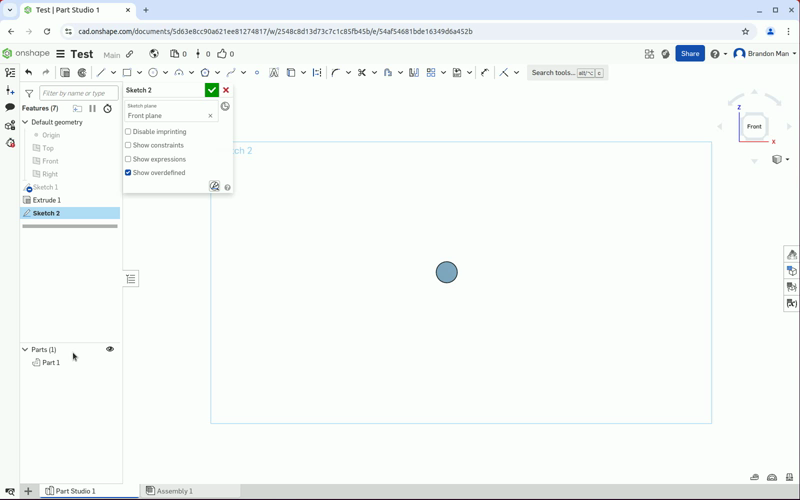
key(y)
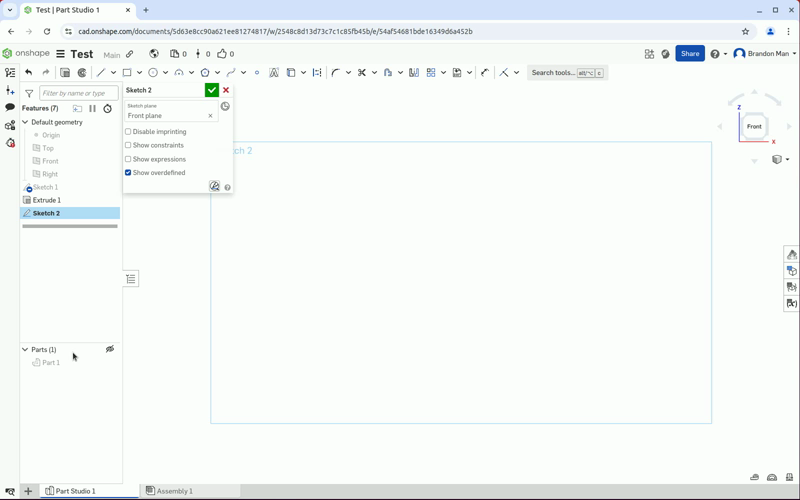
key(c)
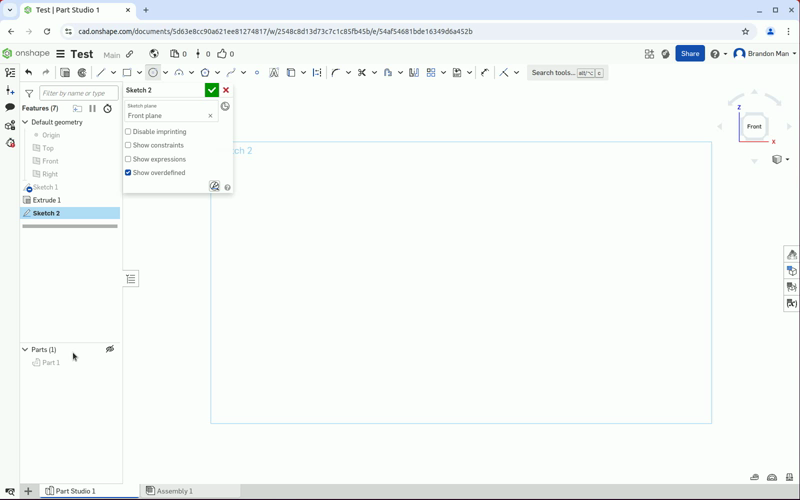
key_down(shift)
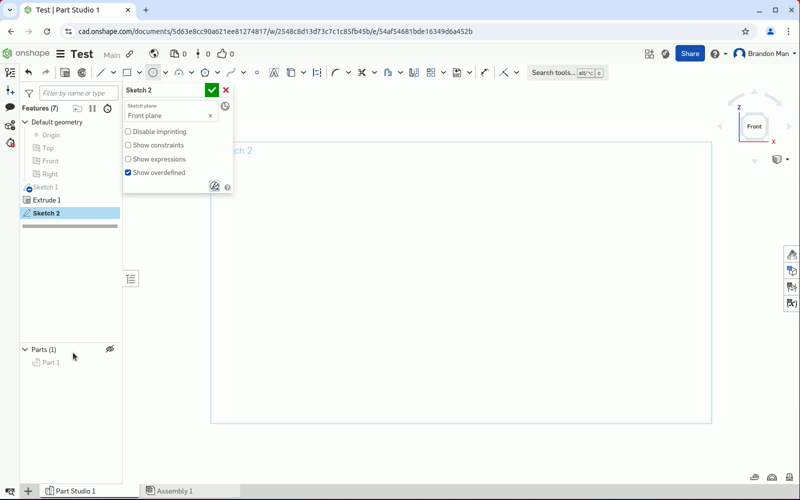
mouse_move(497, 282)
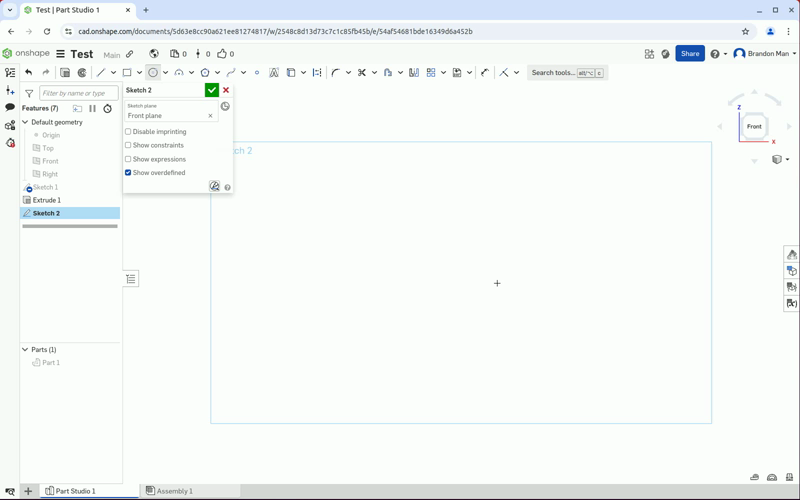
click(497, 282)
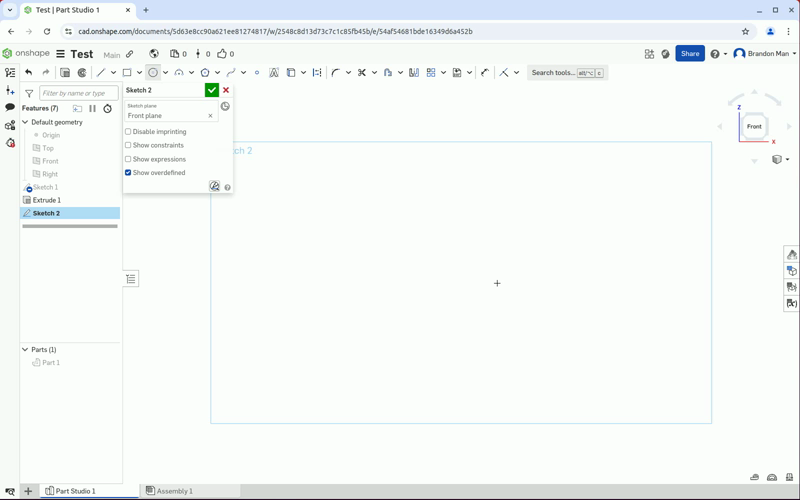
key_up(shift)
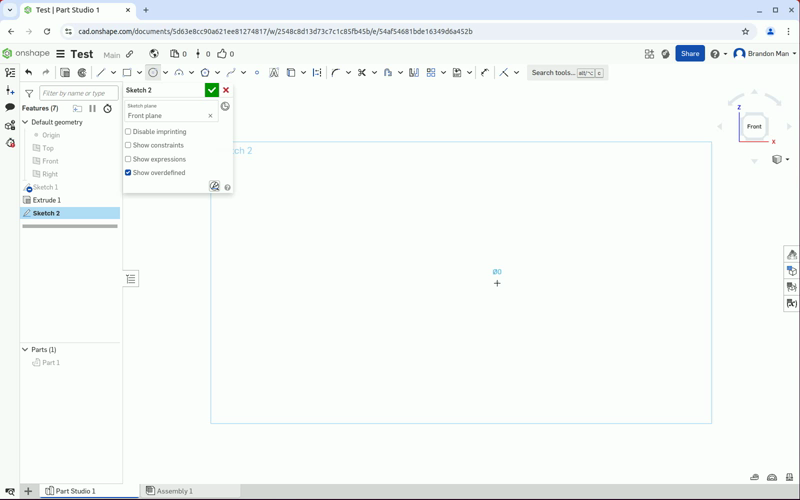
mouse_move(499, 282)
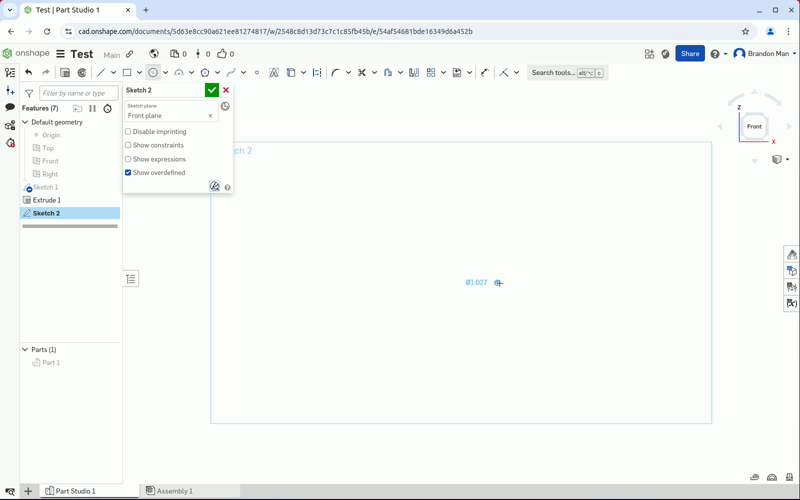
scroll(6)
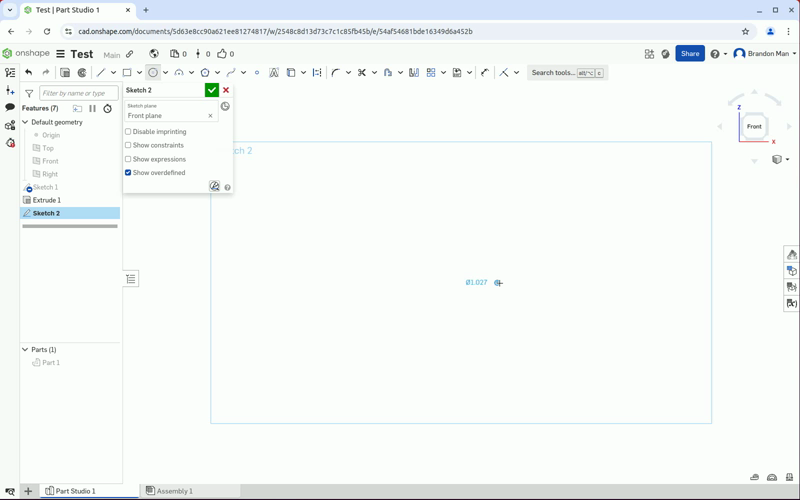
scroll(6)
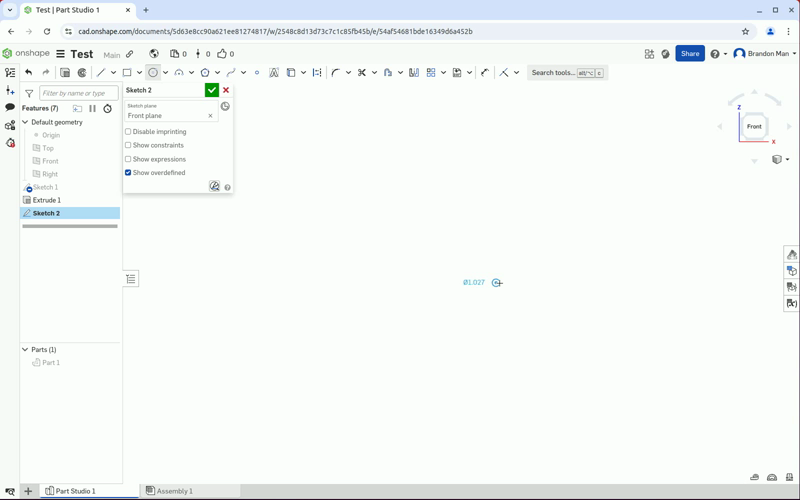
scroll(6)
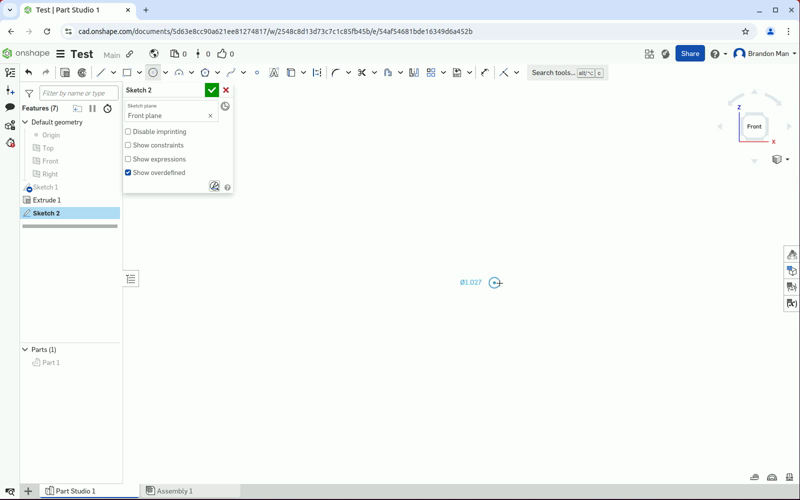
scroll(6)
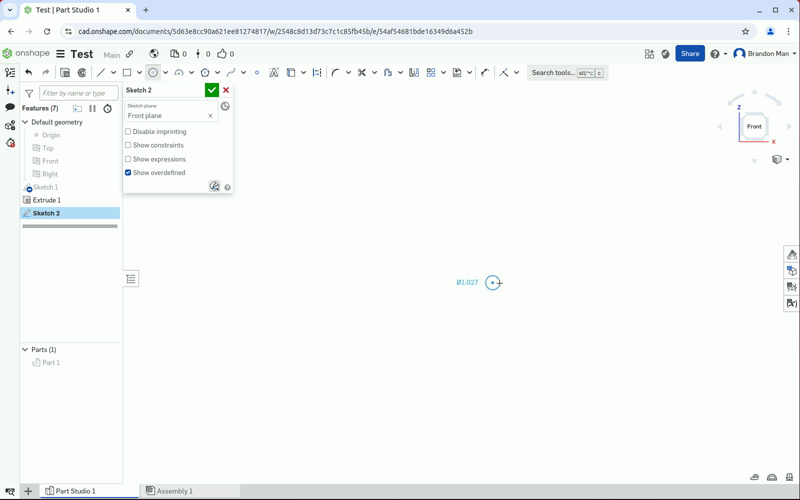
scroll(6)
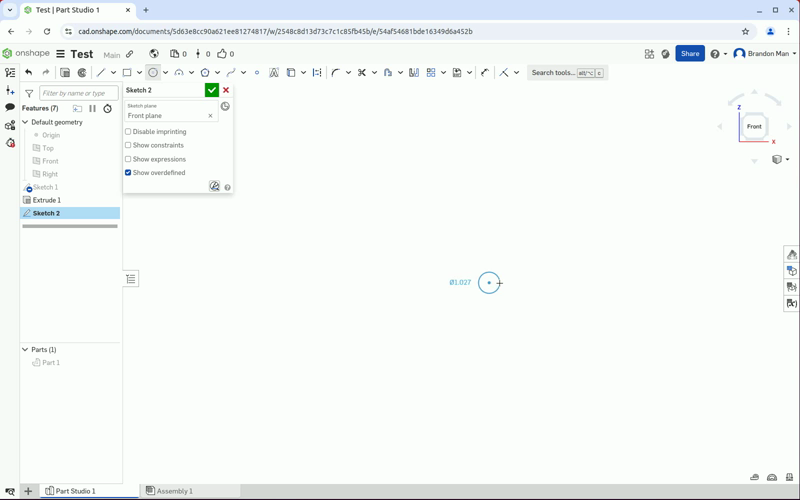
scroll(6)
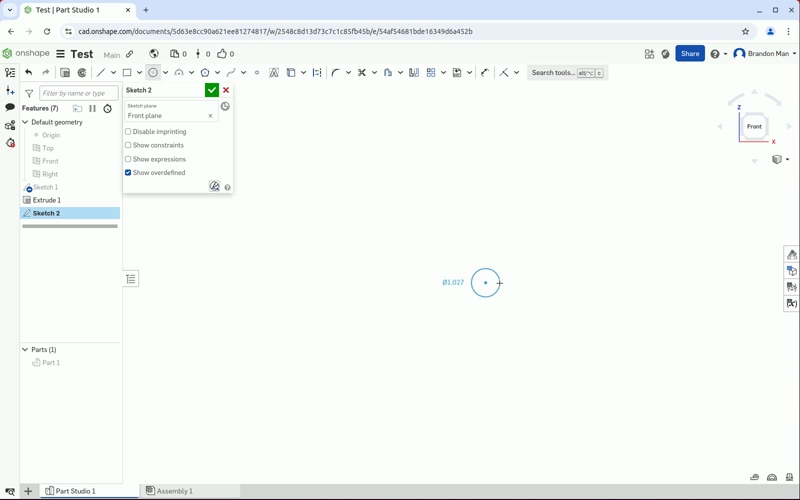
scroll(6)
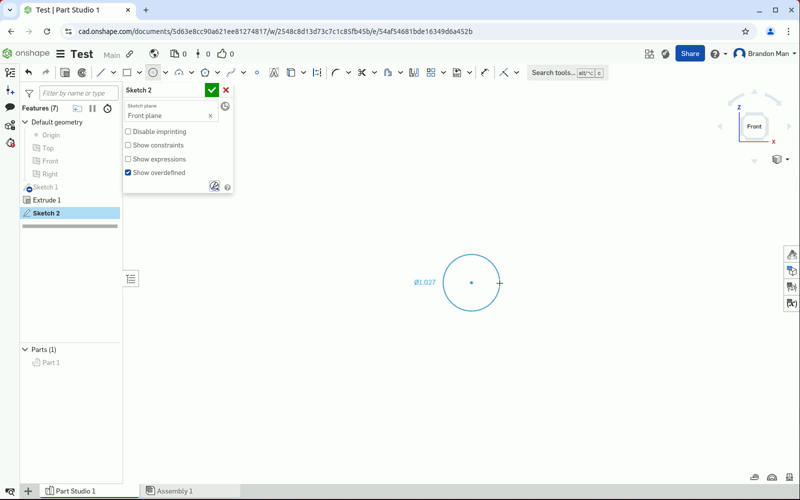
click(499, 282)
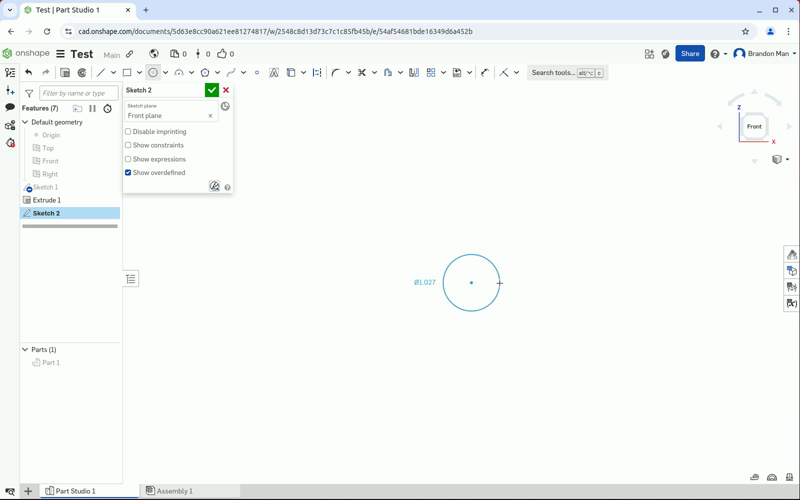
scroll(-6)
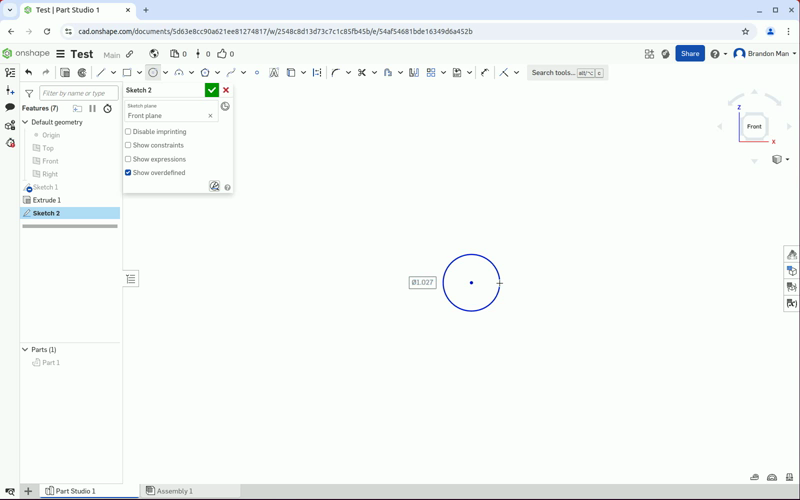
scroll(-6)
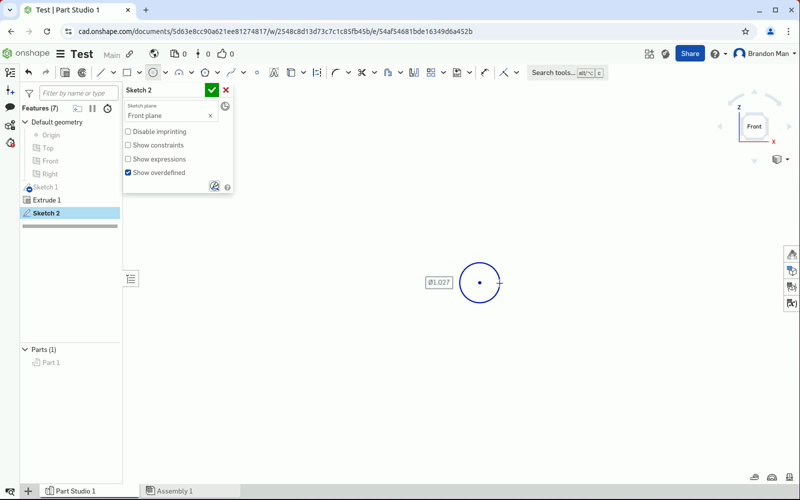
scroll(-6)
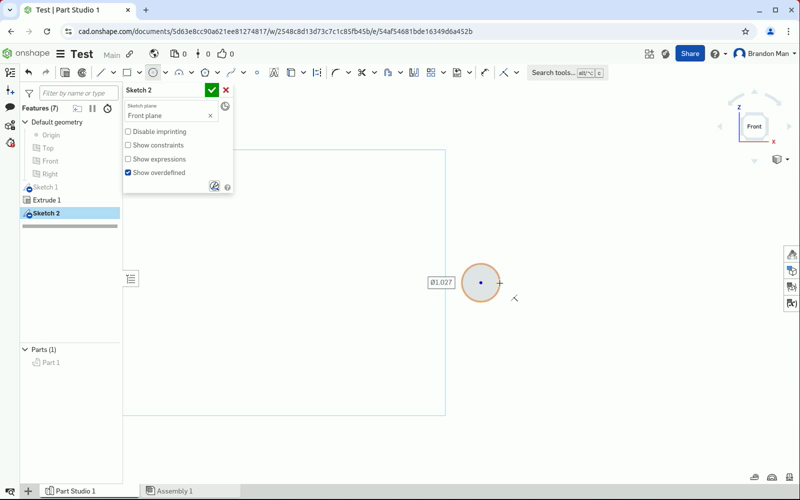
scroll(-6)
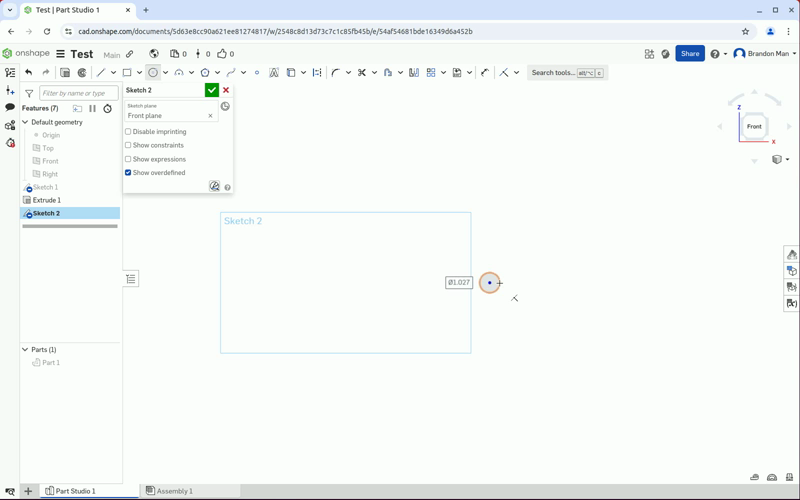
scroll(-6)
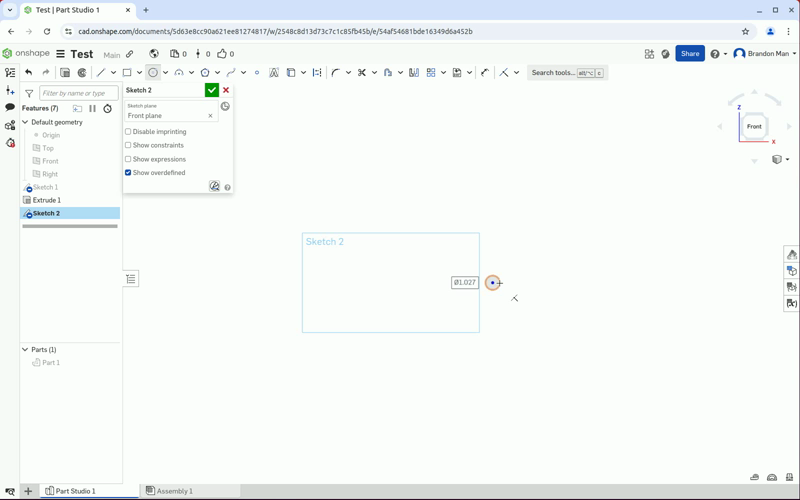
scroll(-6)
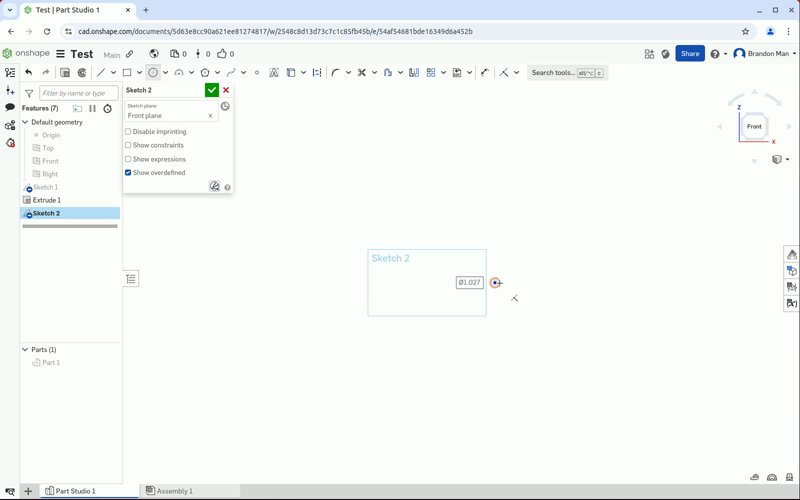
scroll(-6)
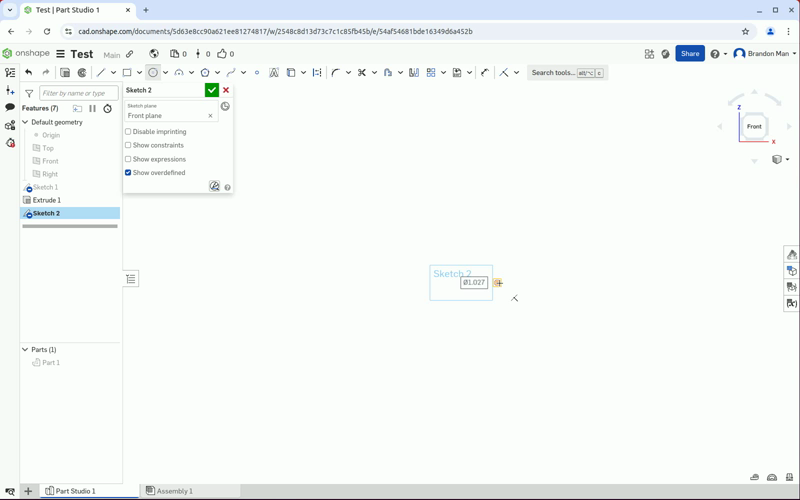
key(esc)
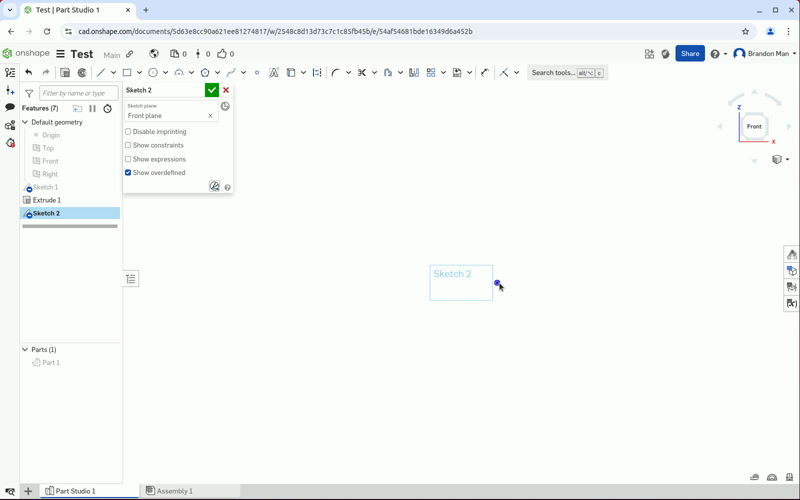
mouse_move(498, 284)
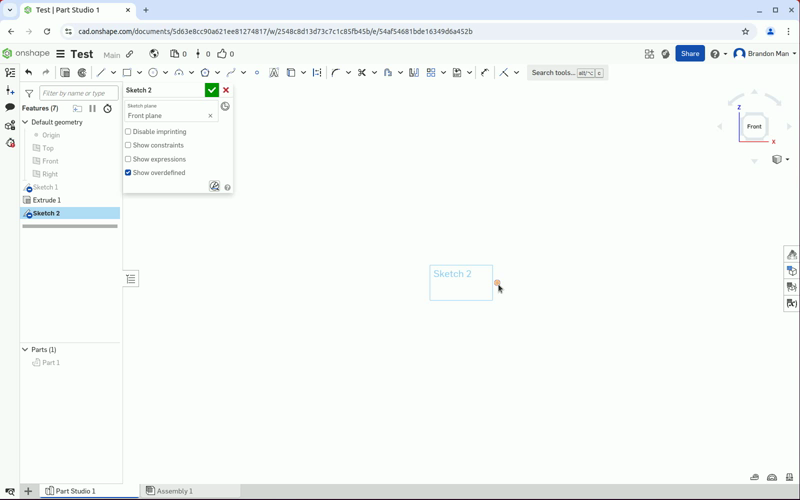
scroll(6)
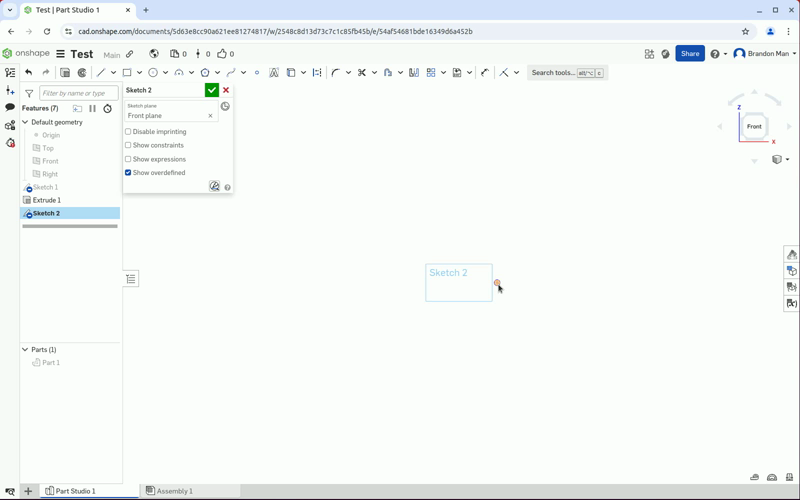
scroll(6)
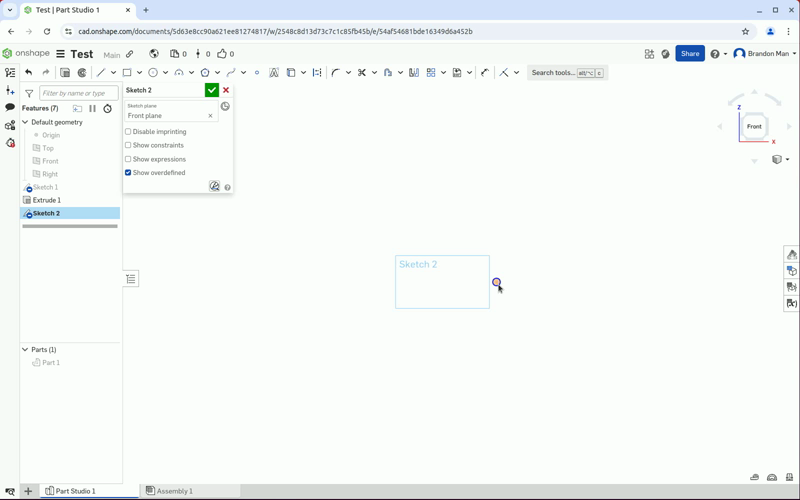
scroll(6)
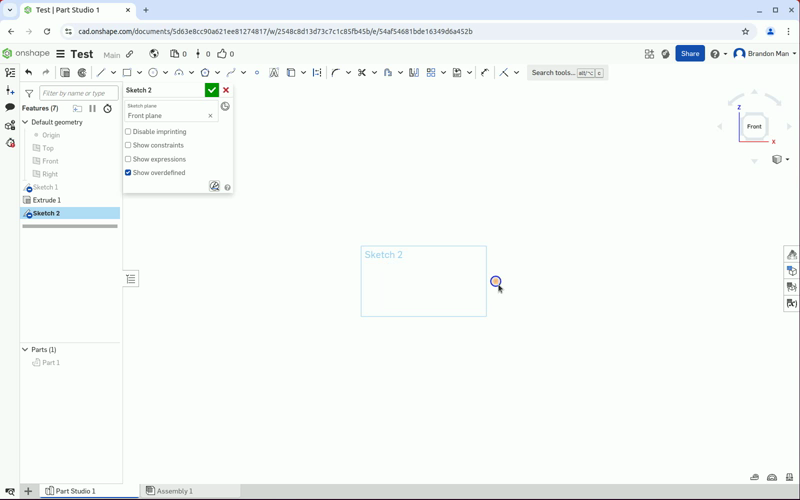
scroll(6)
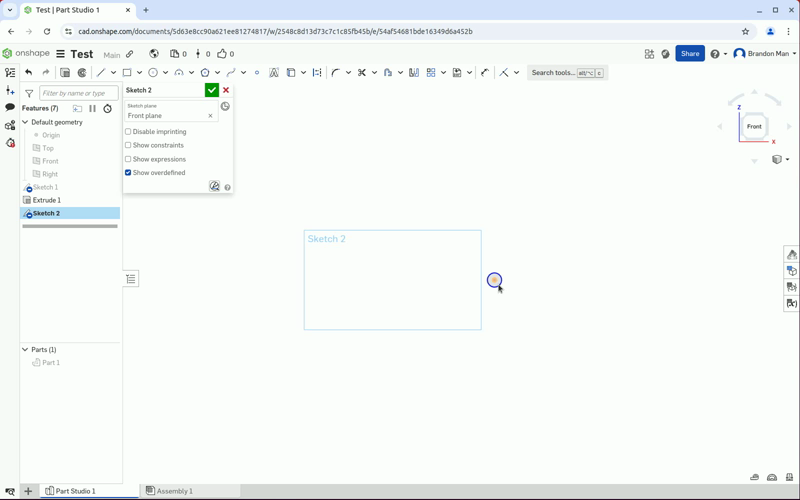
scroll(6)
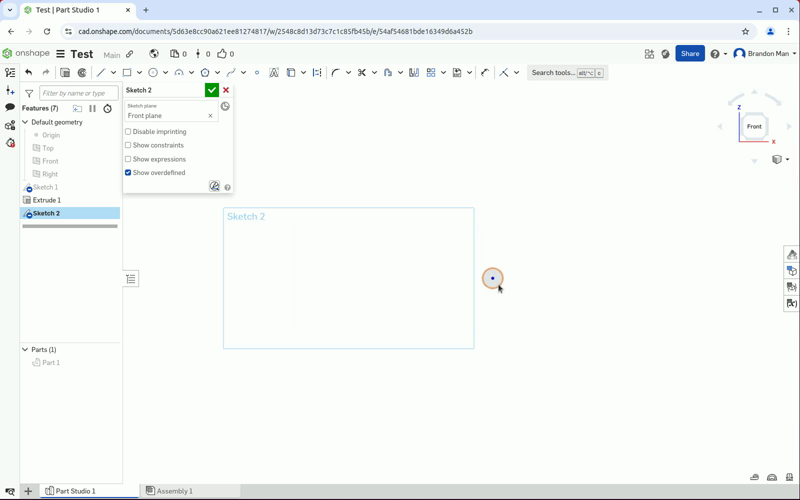
scroll(6)
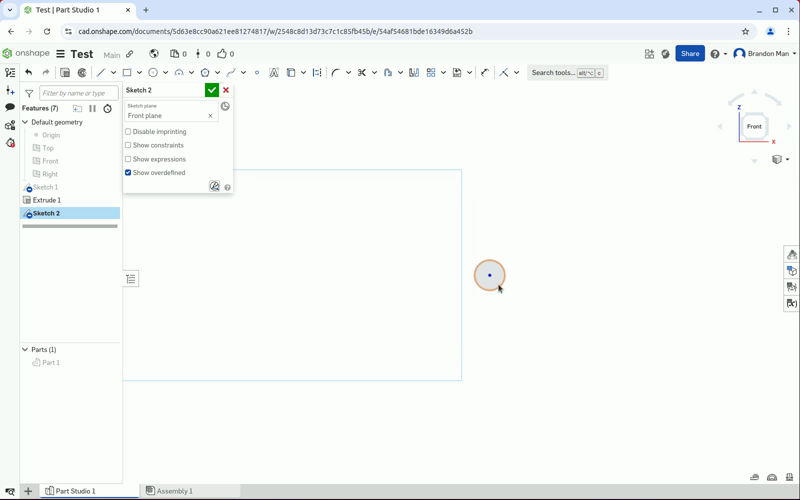
scroll(6)
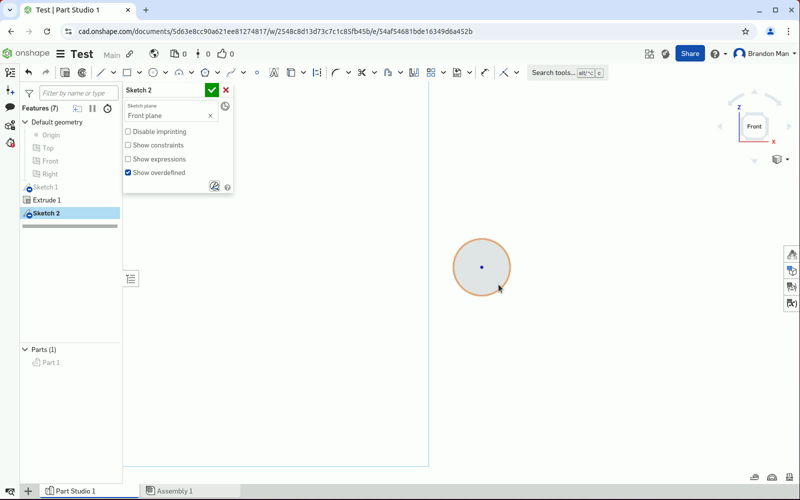
click(498, 284)
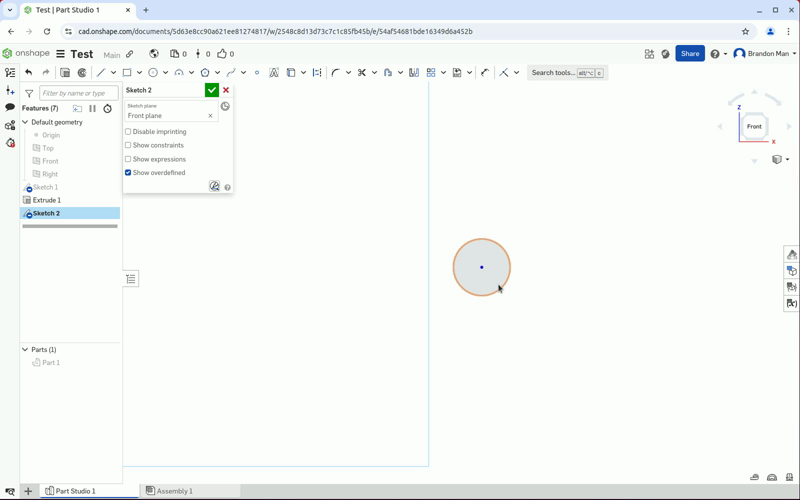
scroll(-6)
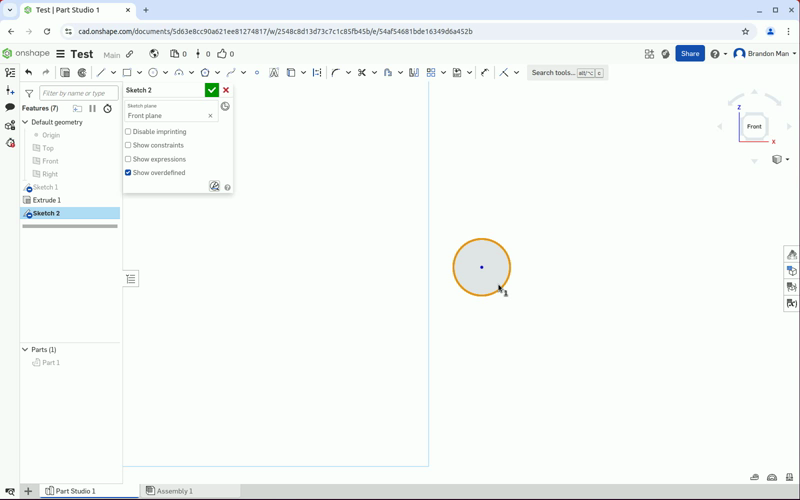
scroll(-6)
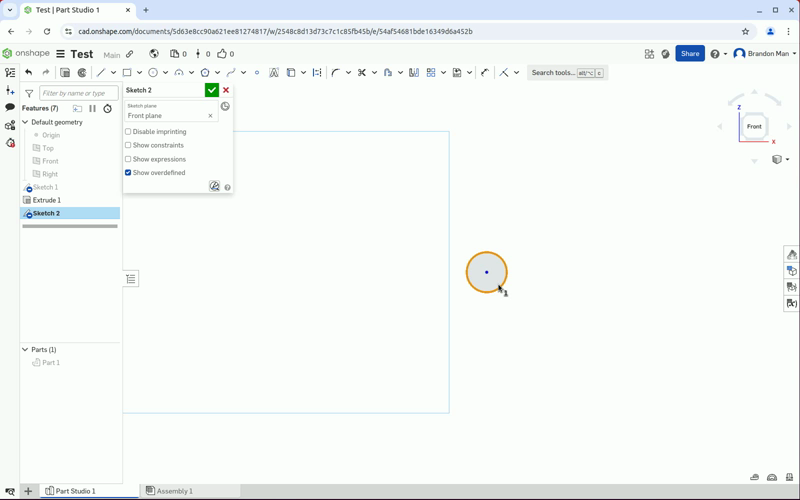
scroll(-6)
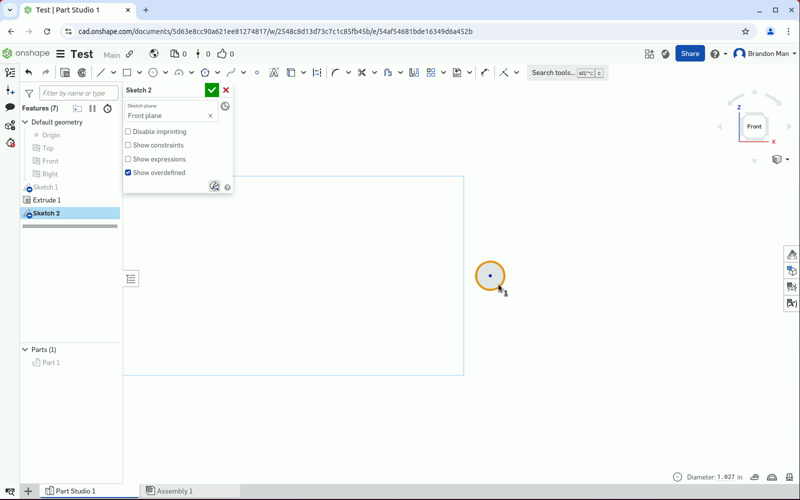
scroll(-6)
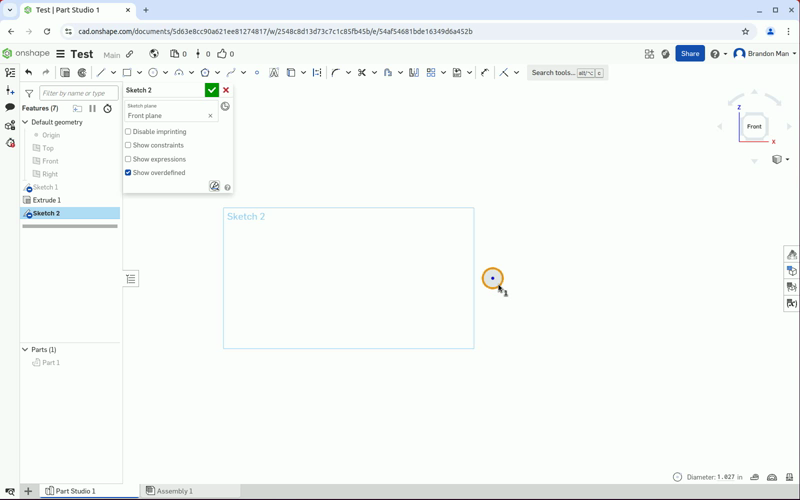
scroll(-6)
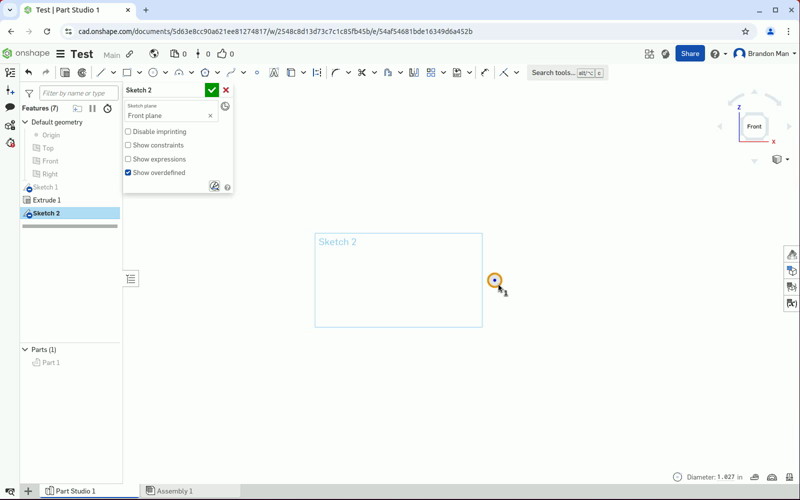
scroll(-6)
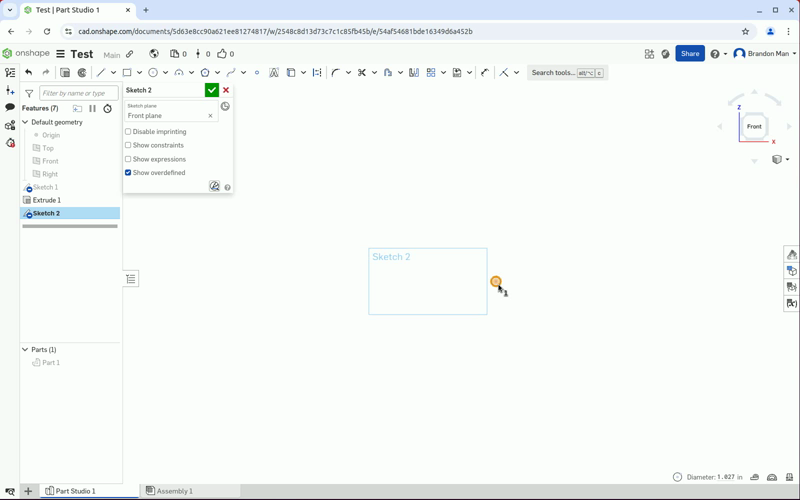
scroll(-6)
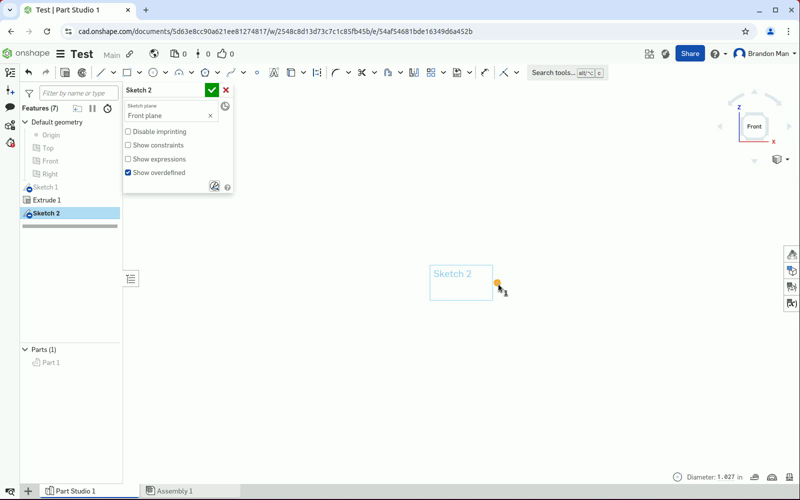
mouse_move(73, 352)
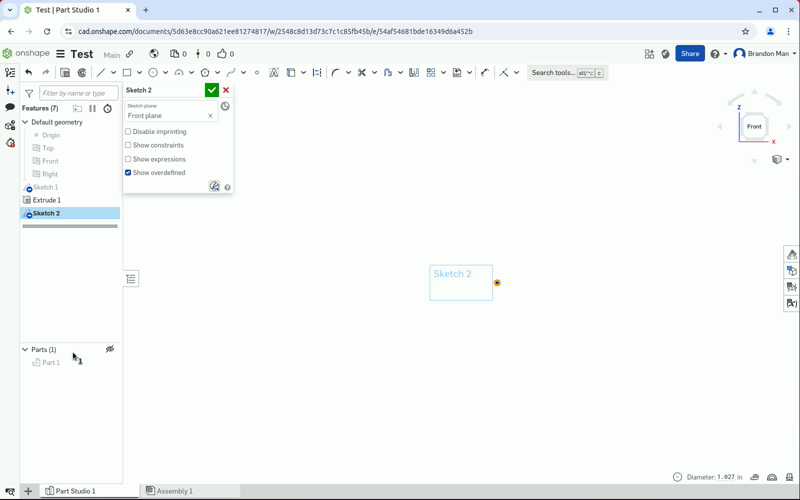
key(shift+y)
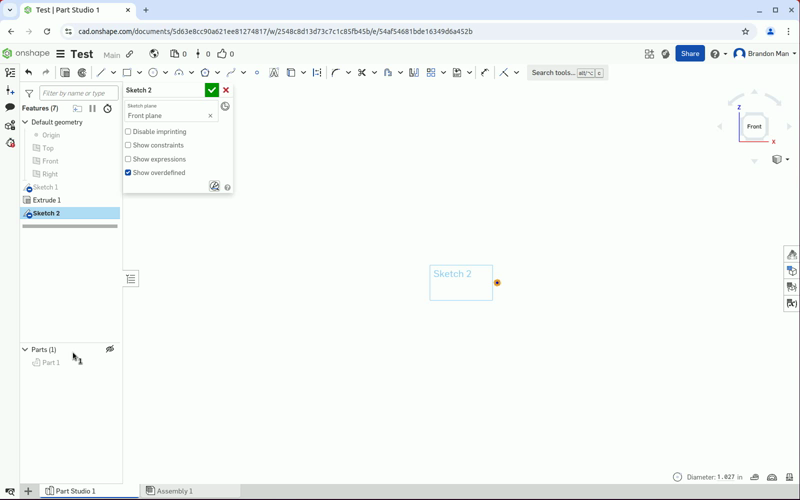
key(shift+e)
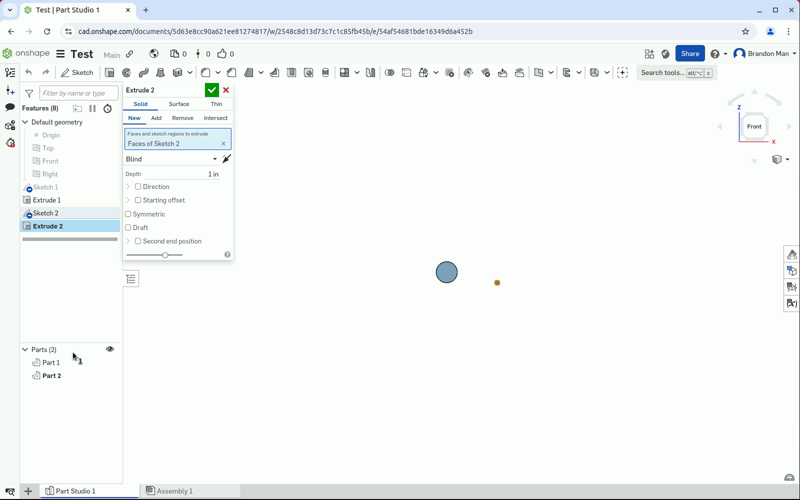
mouse_move(143, 106)
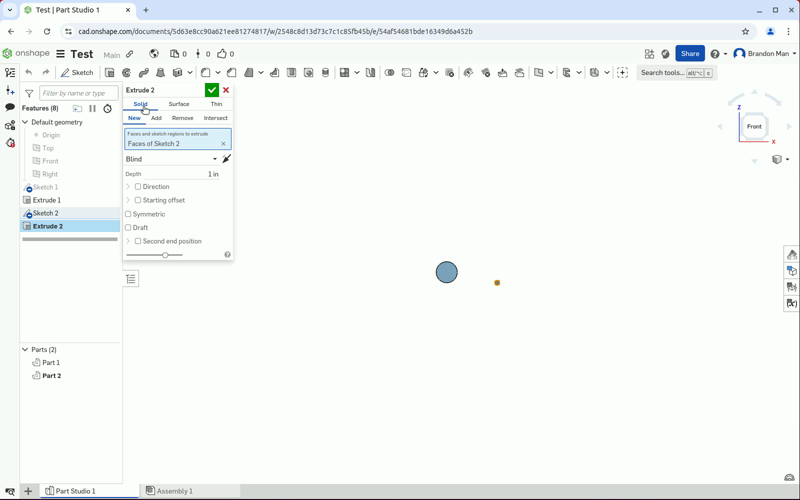
click(143, 106)
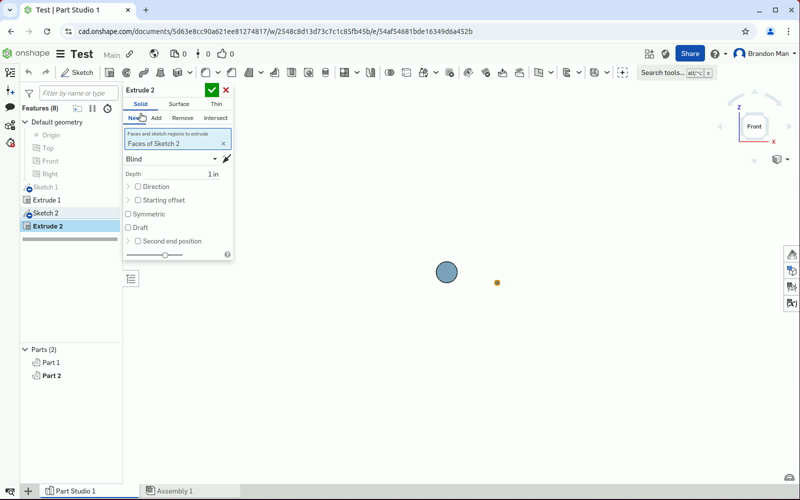
mouse_move(137, 120)
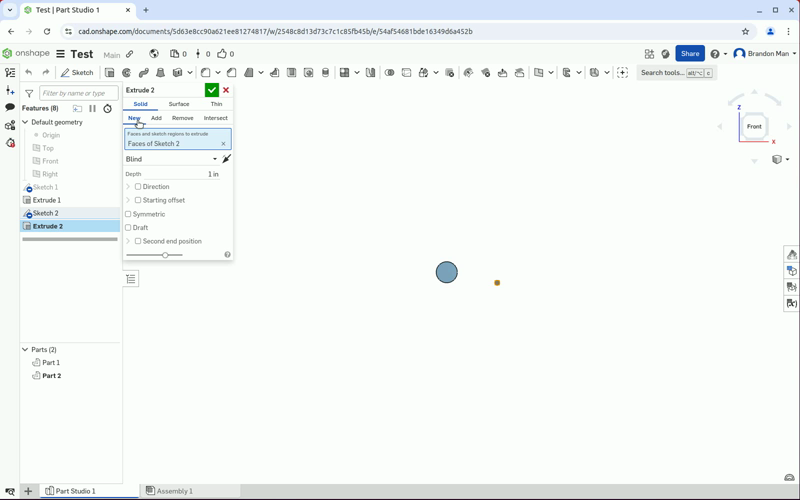
click(137, 120)
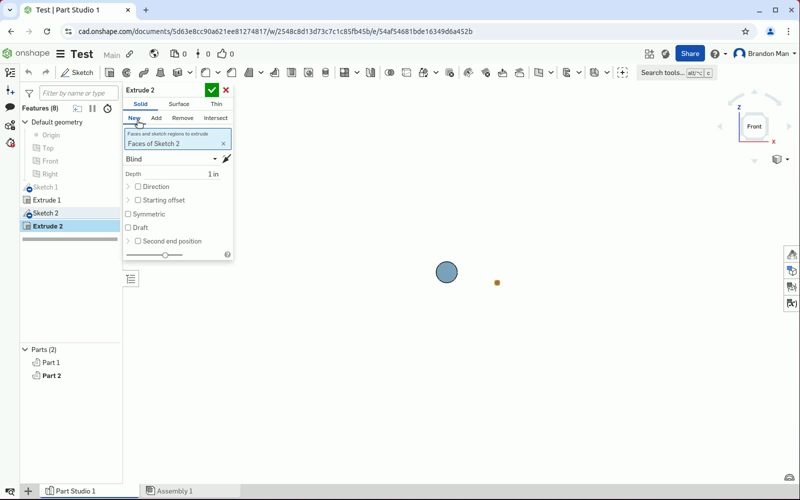
key(tab, 4)
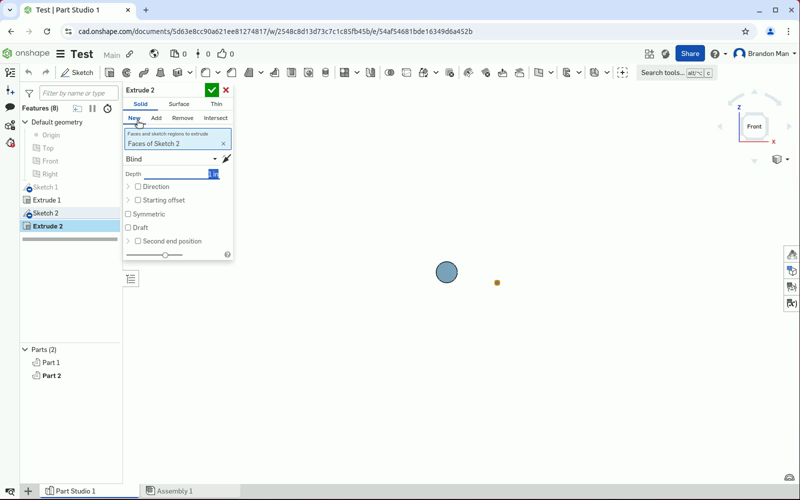
text(1.444)
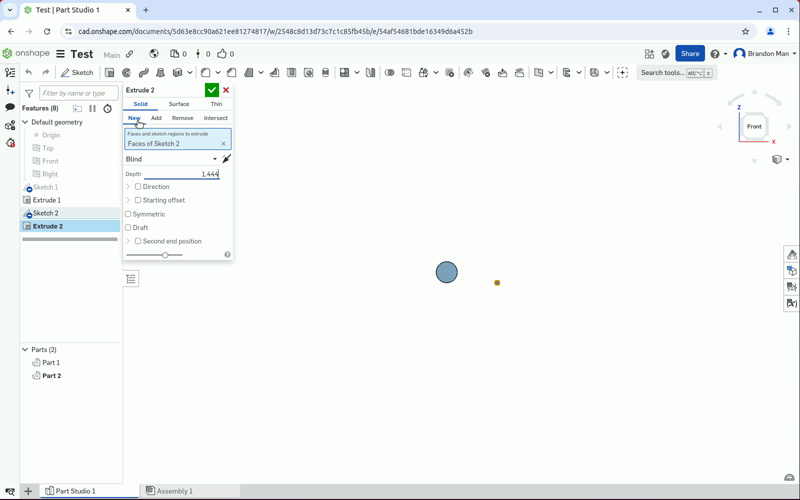
key(enter)
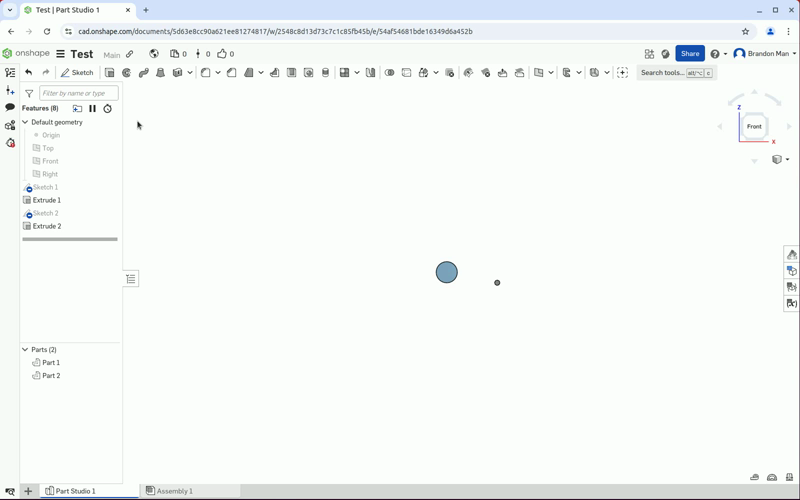
key(shift+h)
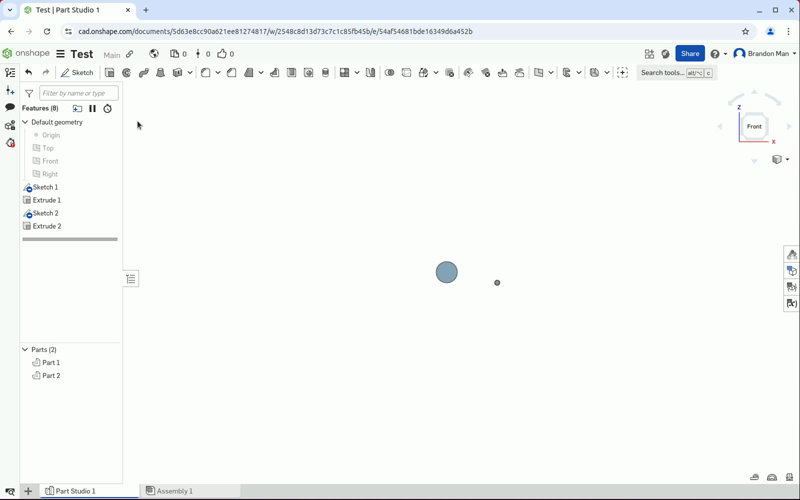
key(shift+h)
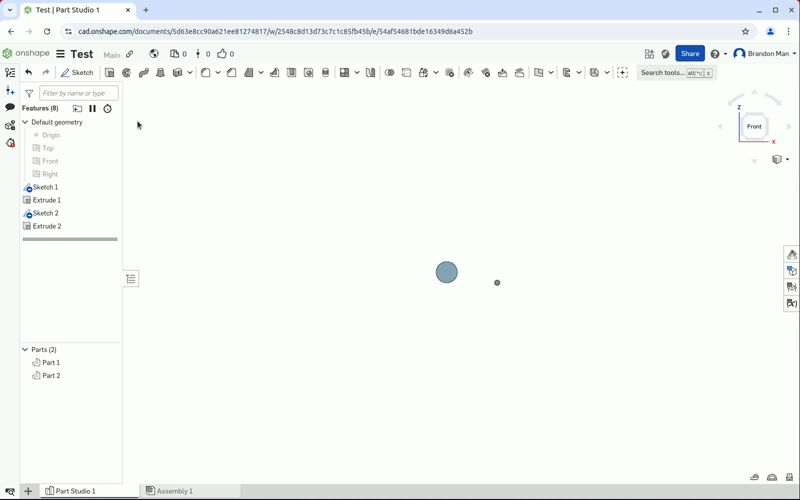
key(shift+7)
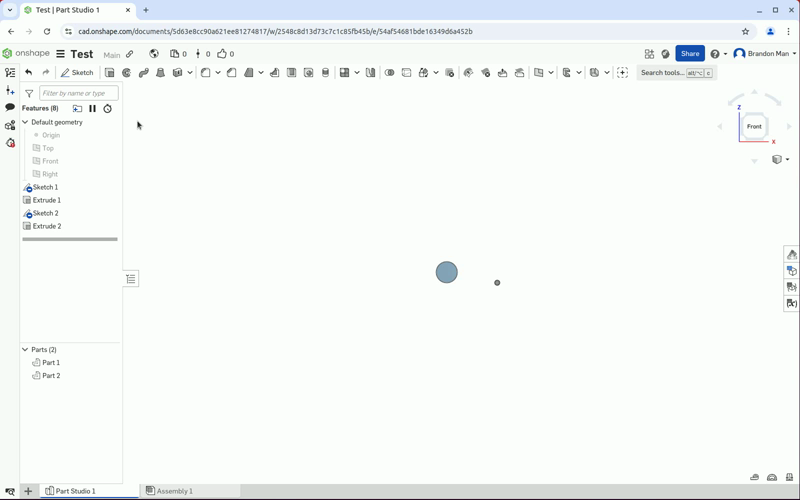
key(left, 2)
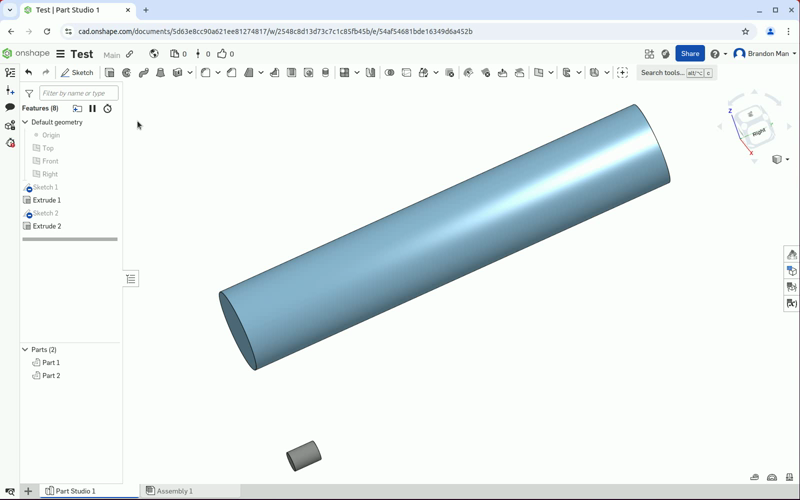
key(down, 2)
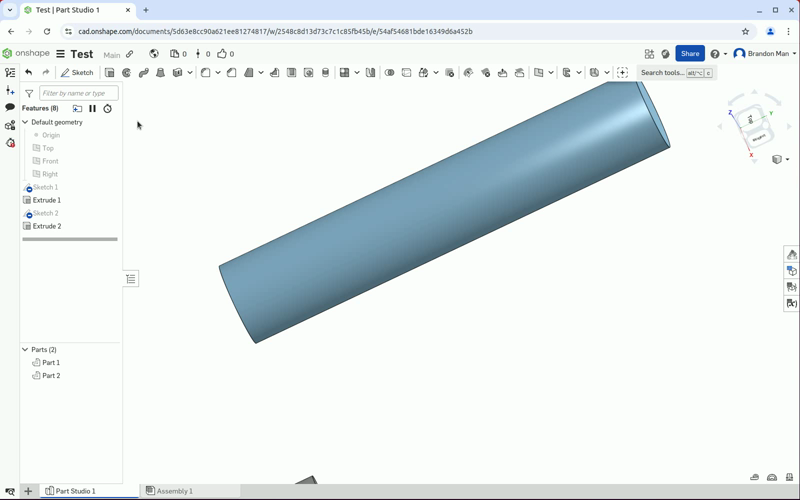
key(up, 2)
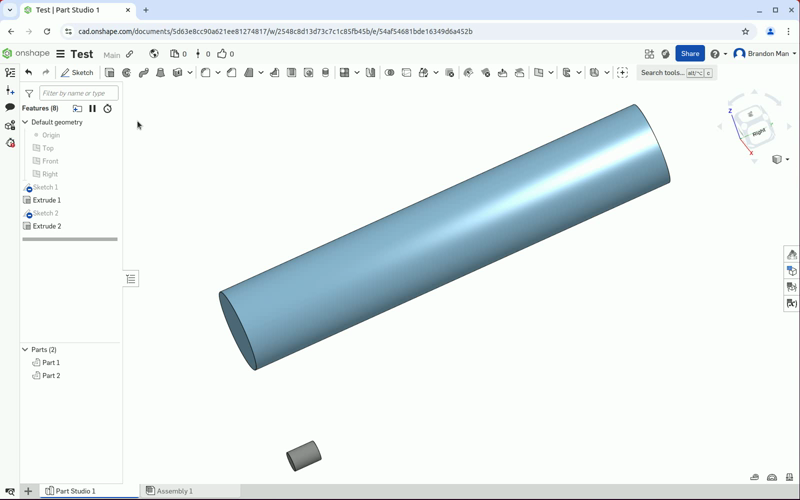
key(right, 2)
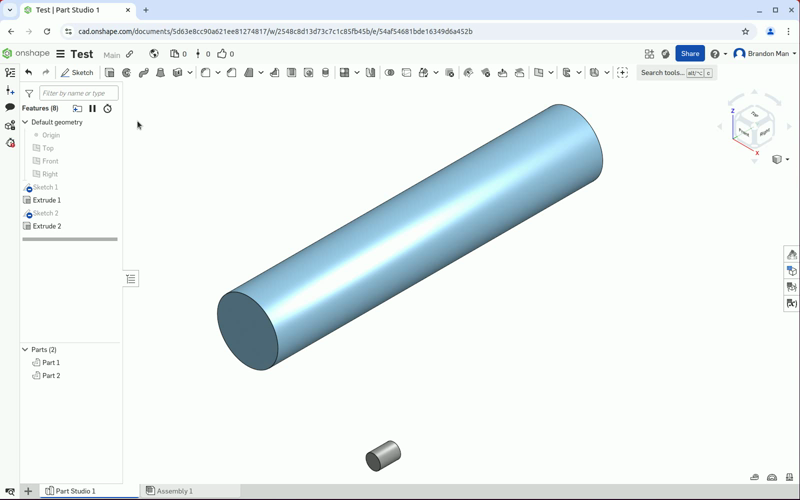
mouse_move(73, 189)
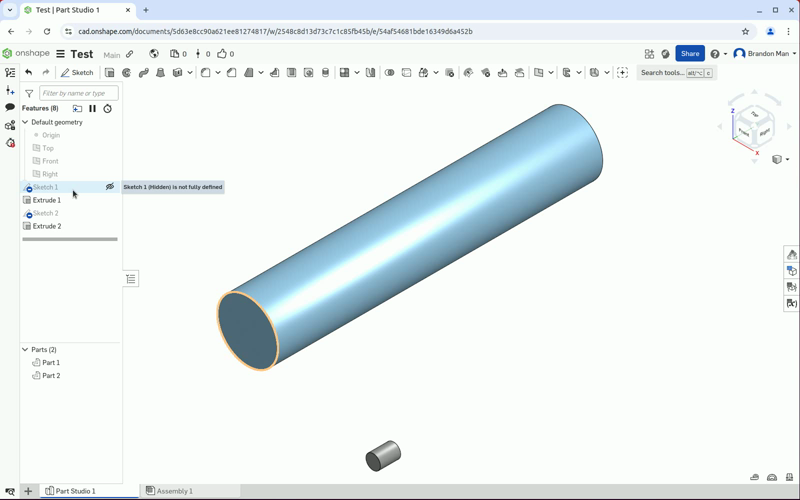
click(73, 189)